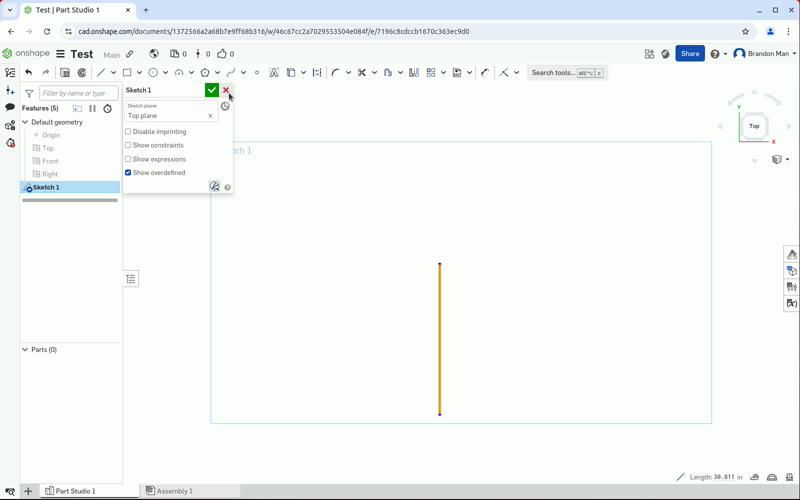
key(shift+h)
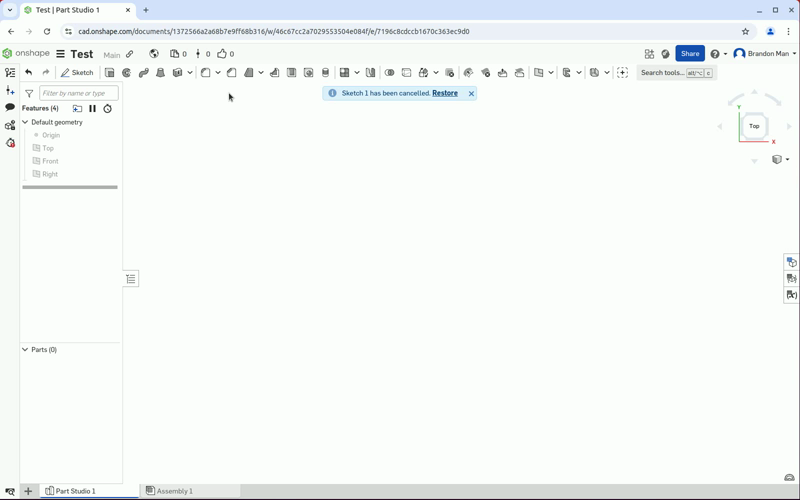
mouse_move(73, 352)
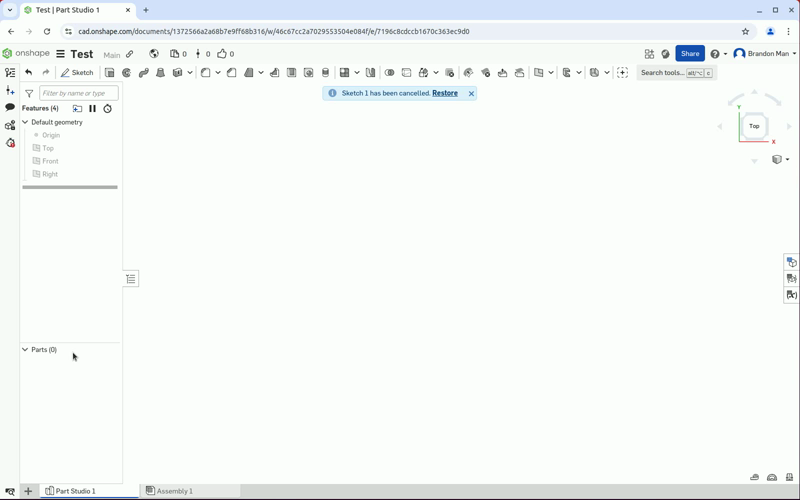
key(y)
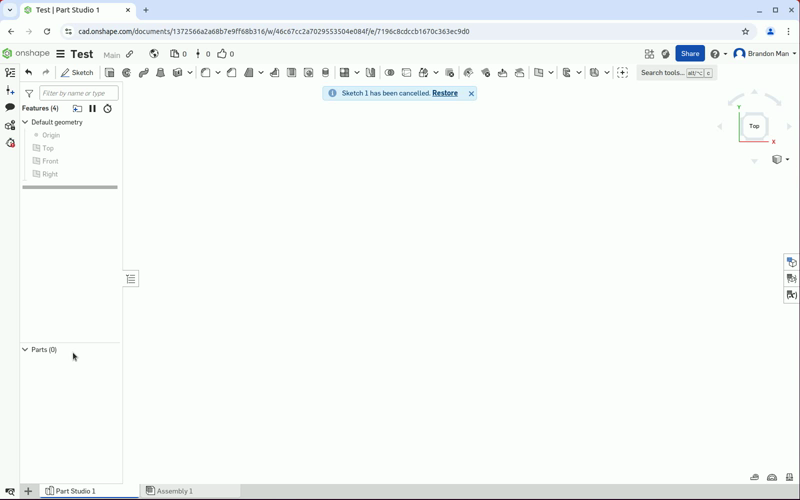
key(shift+p)
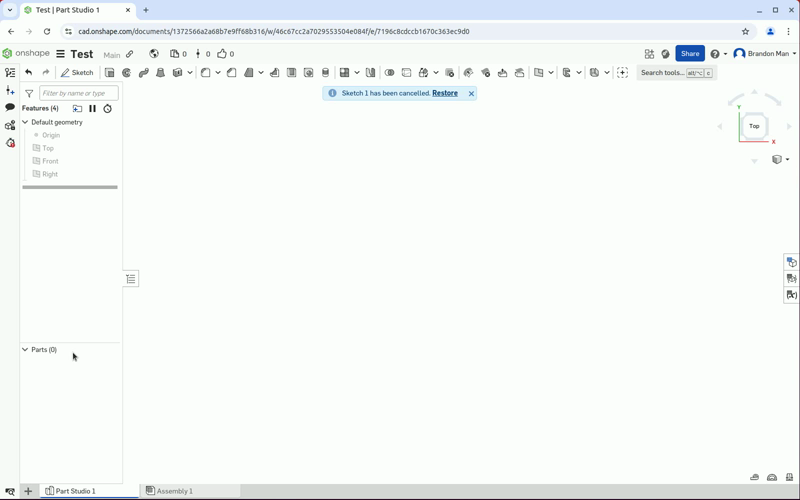
key(space)
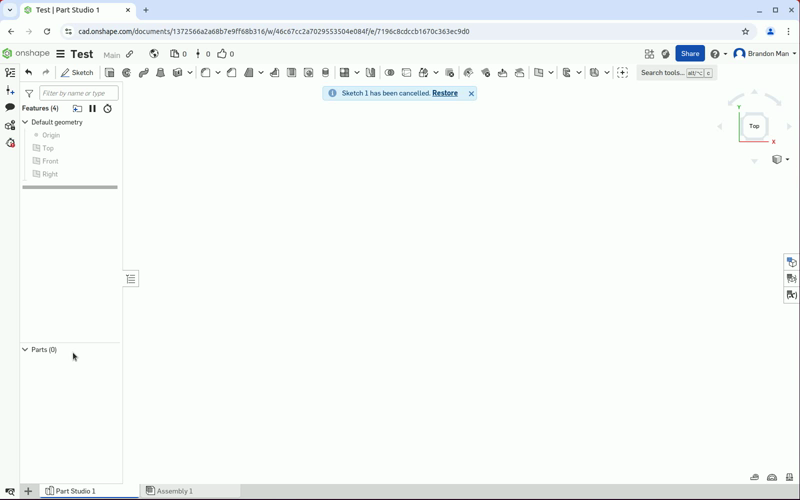
key_down(shift)
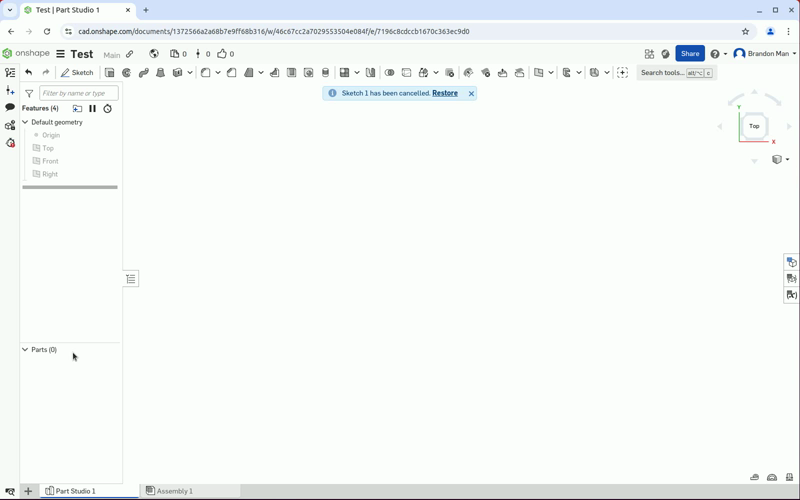
key(up)
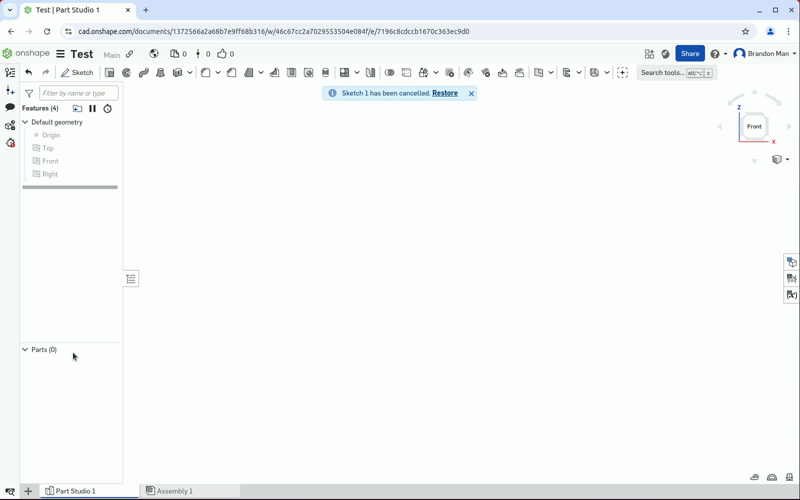
key_up(shift)
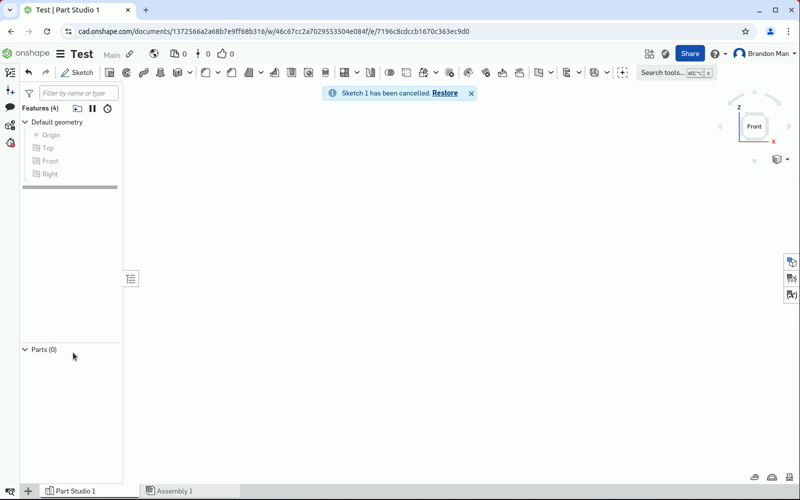
mouse_move(73, 352)
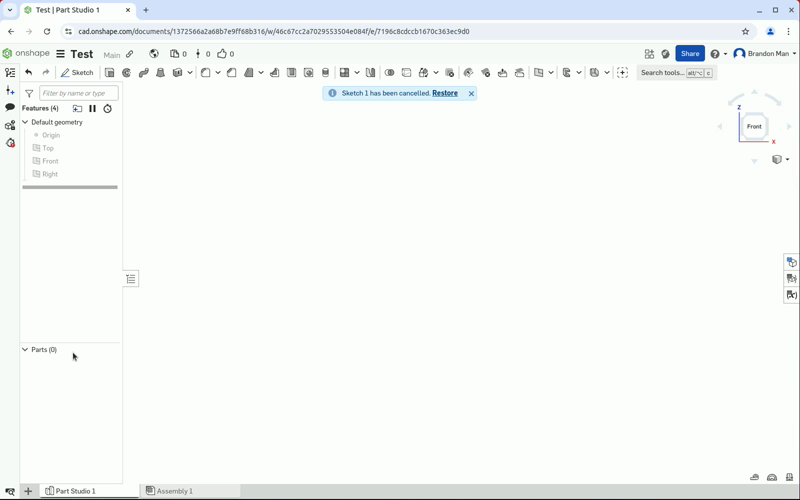
key(shift+y)
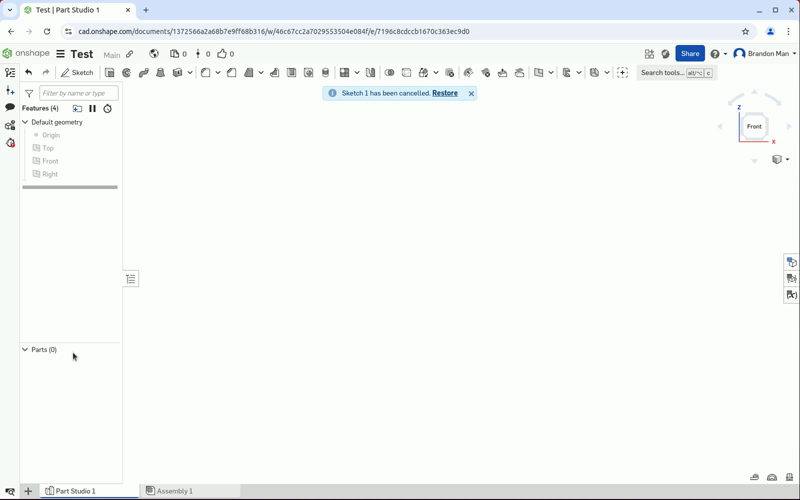
key(shift+s)
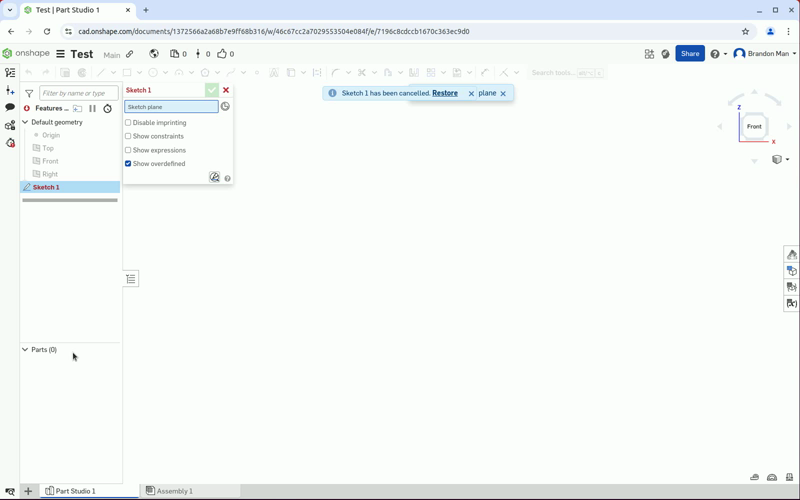
mouse_move(73, 163)
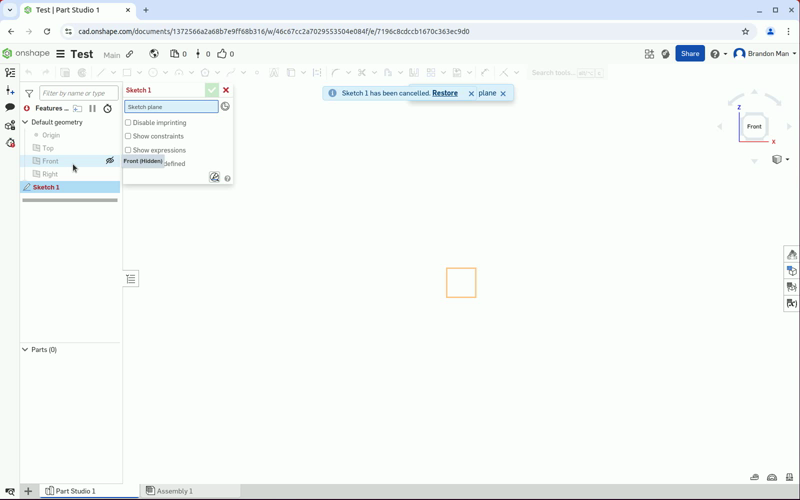
click(73, 163)
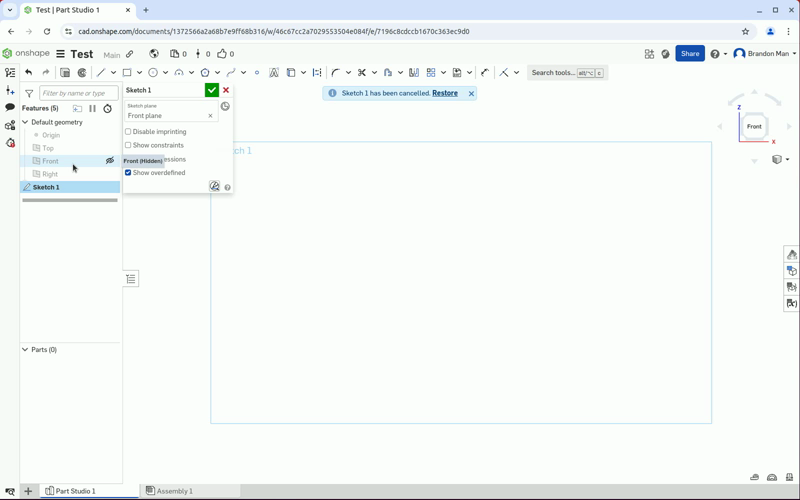
mouse_move(73, 352)
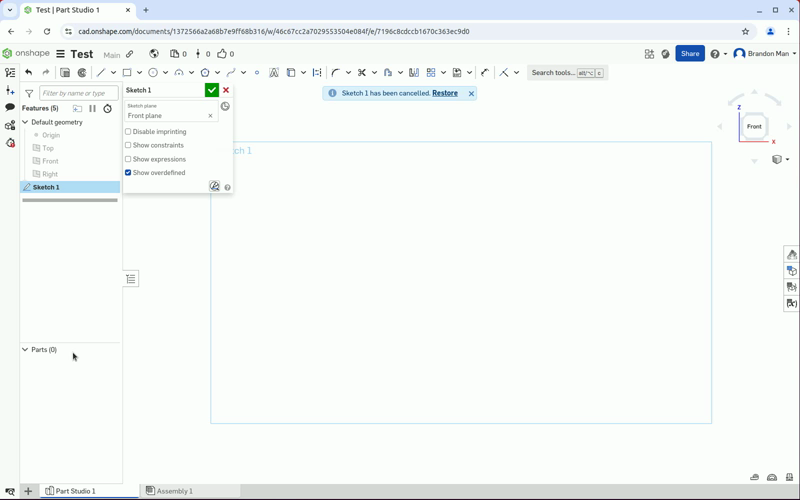
key(y)
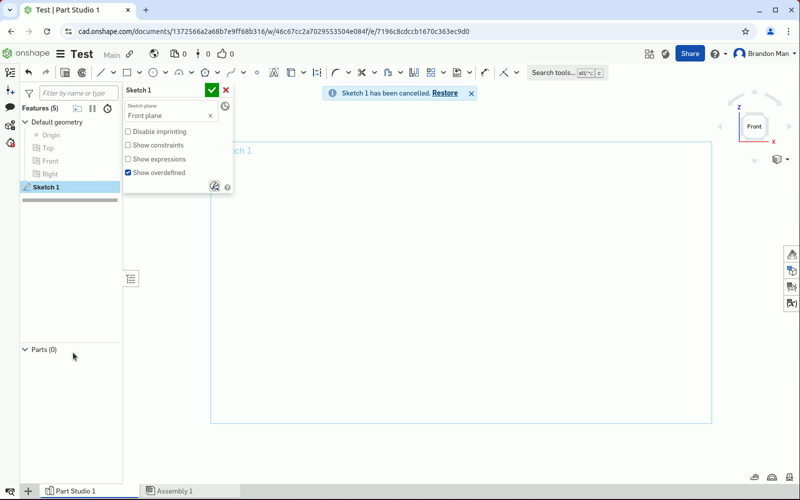
key(l)
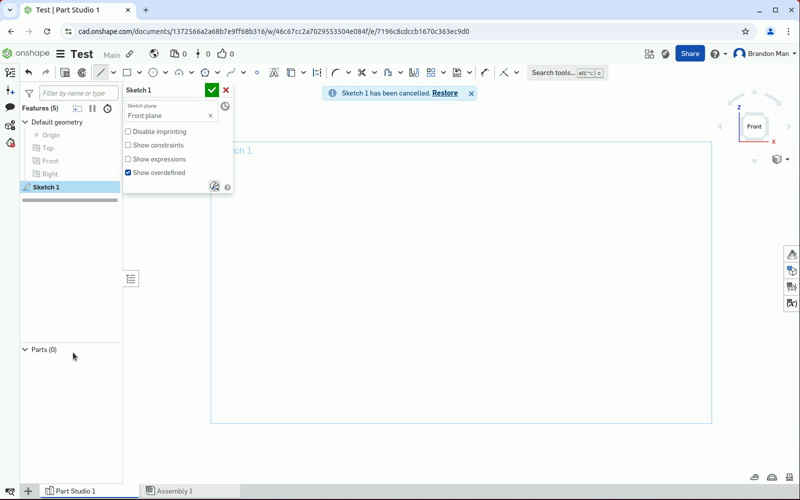
key_down(shift)
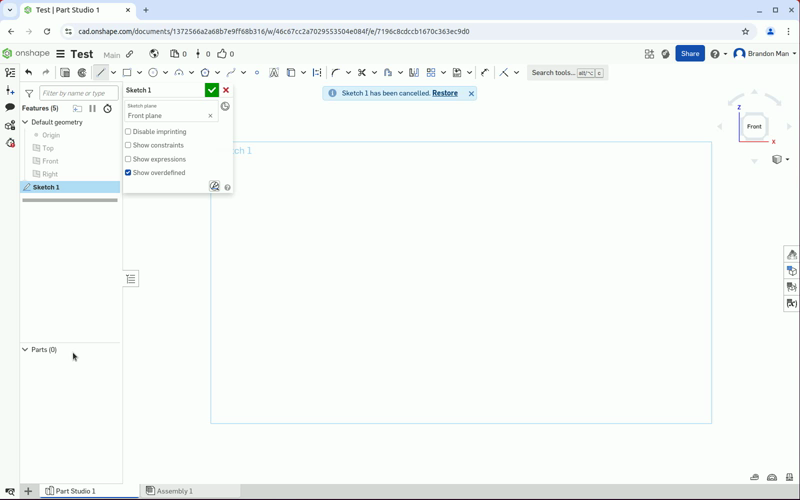
mouse_move(388, 282)
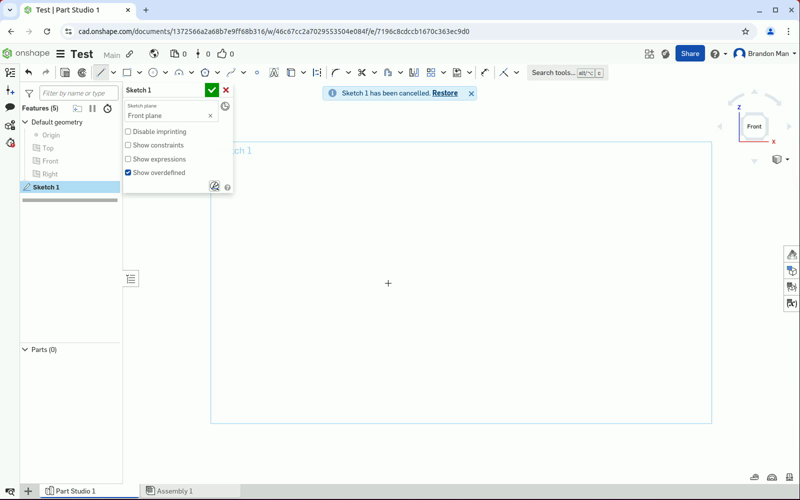
click(388, 282)
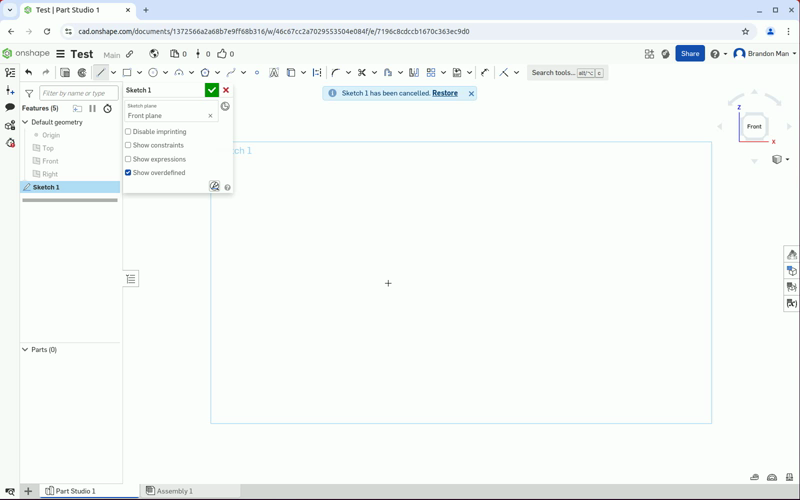
key_up(shift)
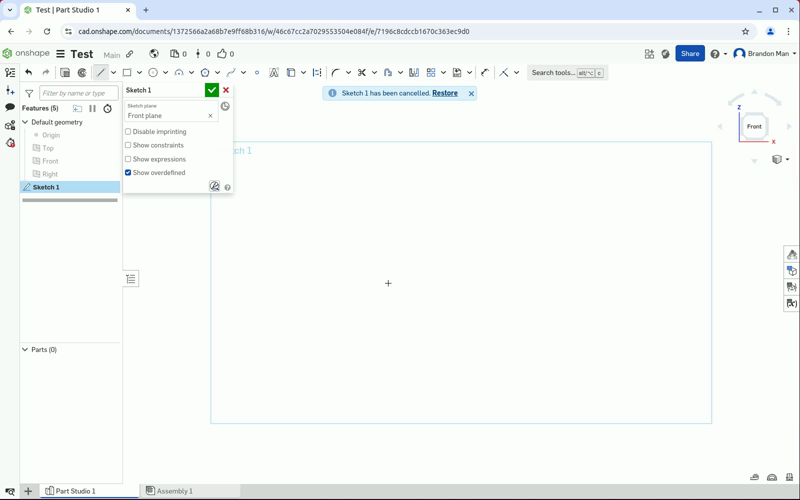
key_down(shift)
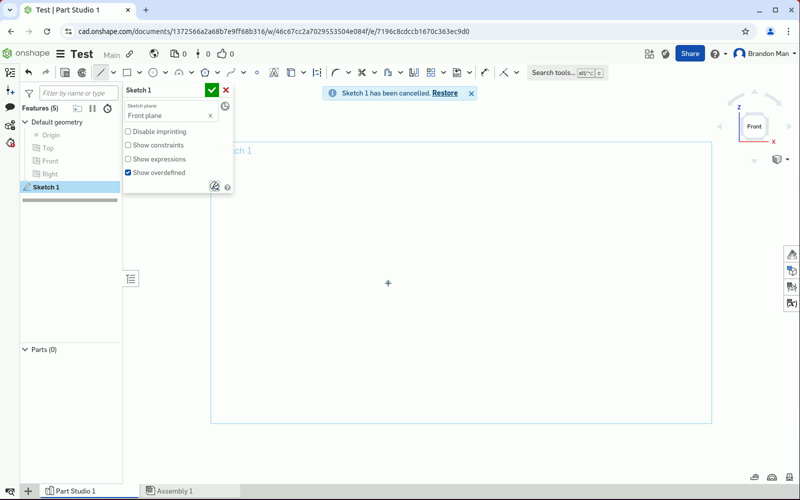
mouse_move(418, 282)
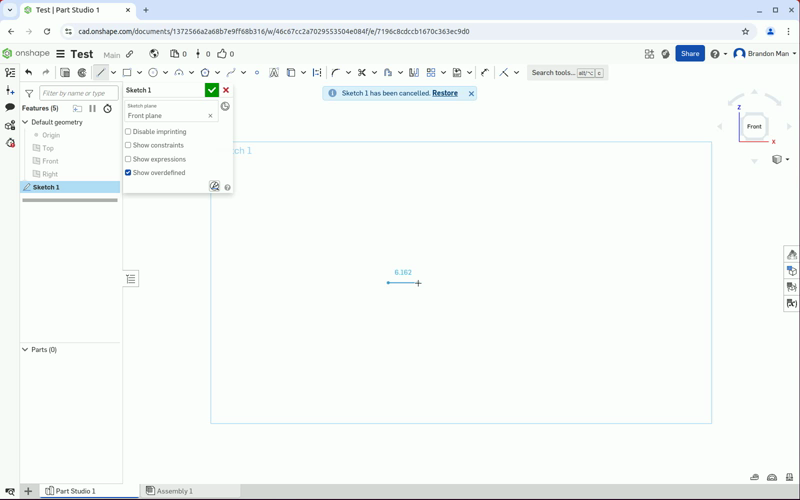
mouse_move(428, 282)
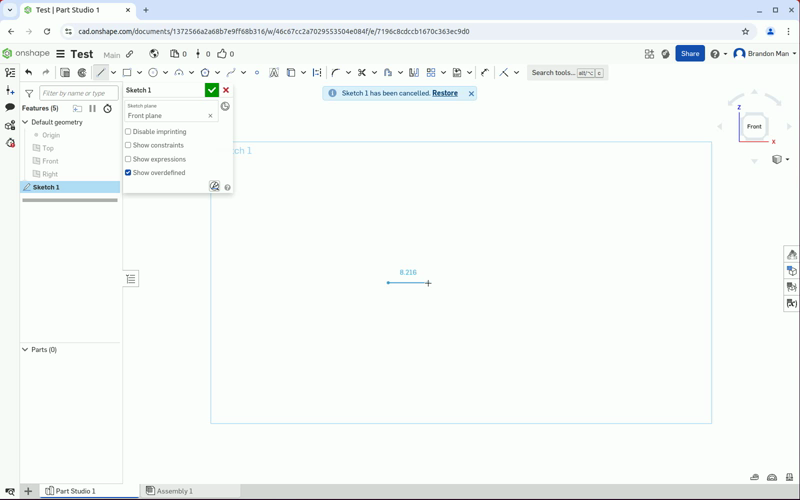
click(428, 282)
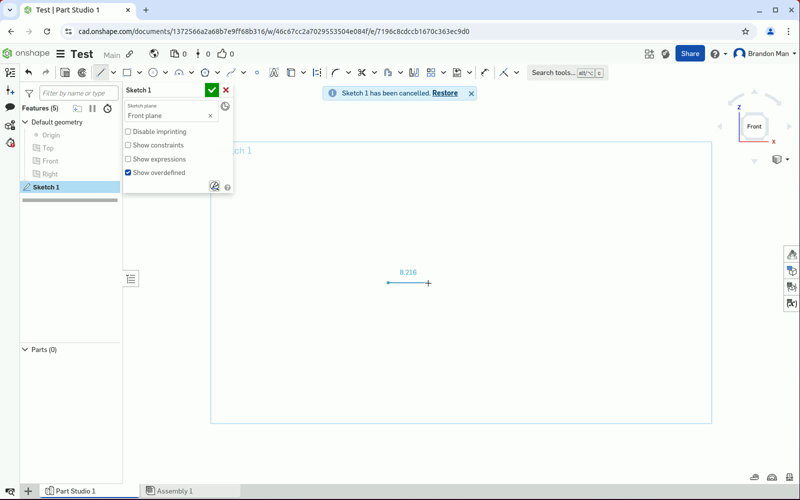
key_up(shift)
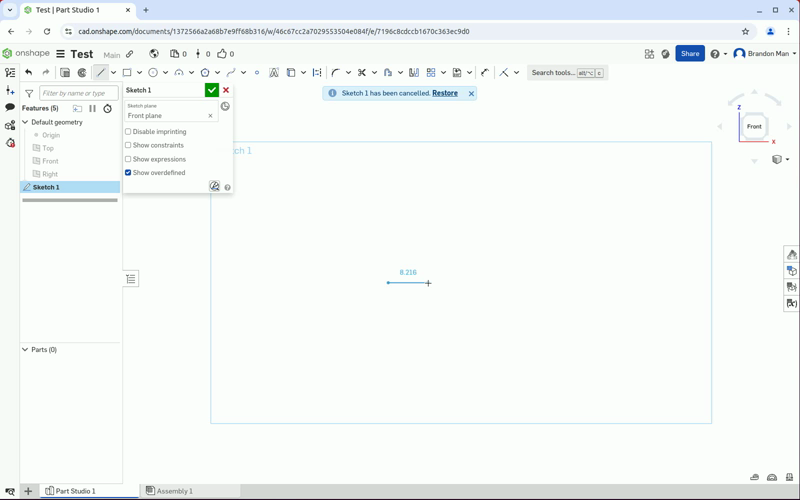
key_down(shift)
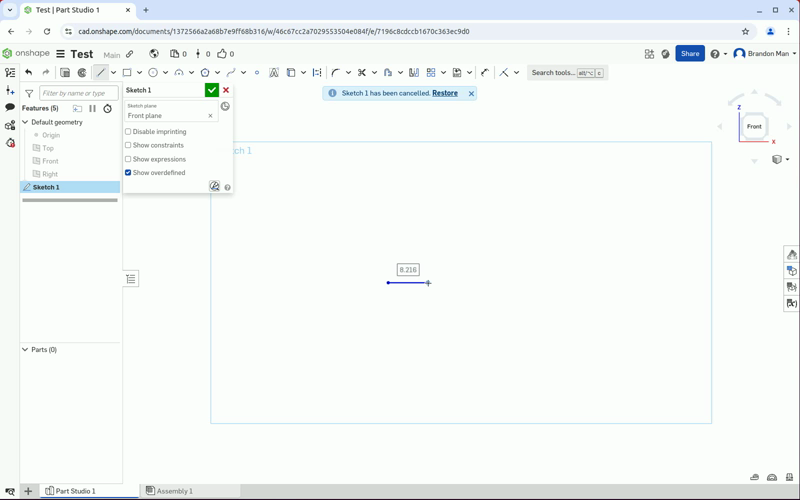
mouse_move(428, 204)
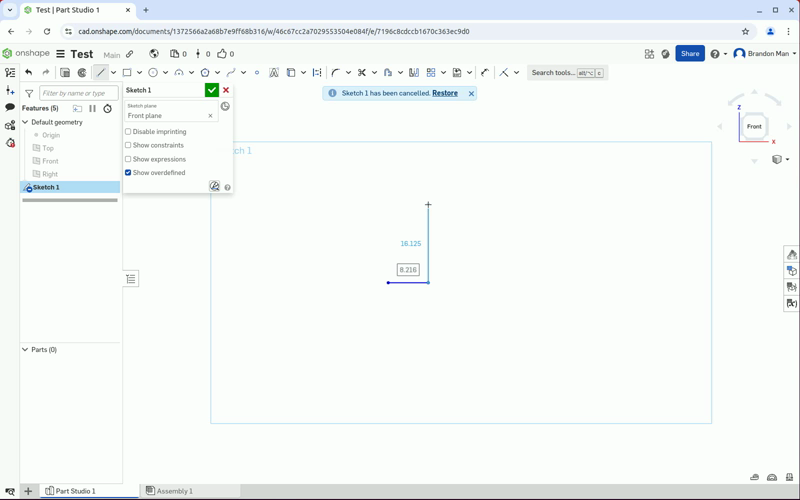
click(428, 204)
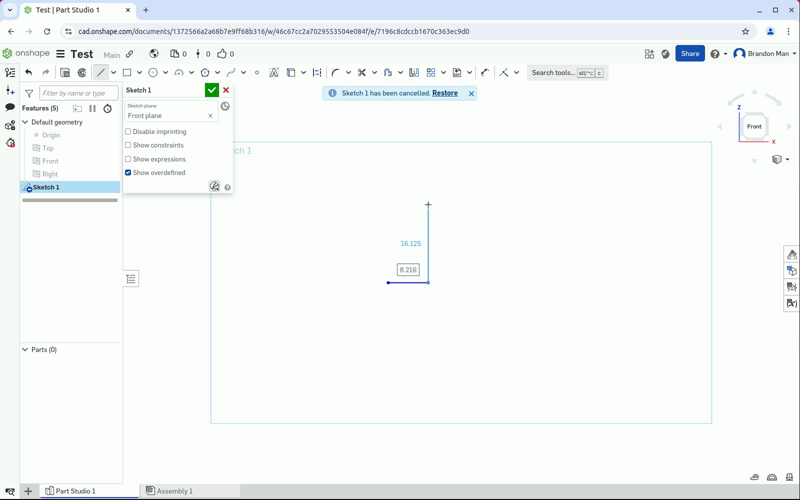
key_up(shift)
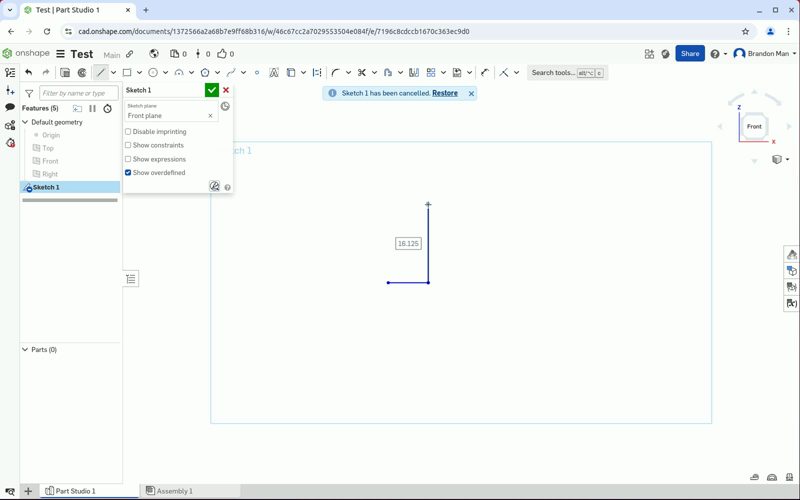
key_down(shift)
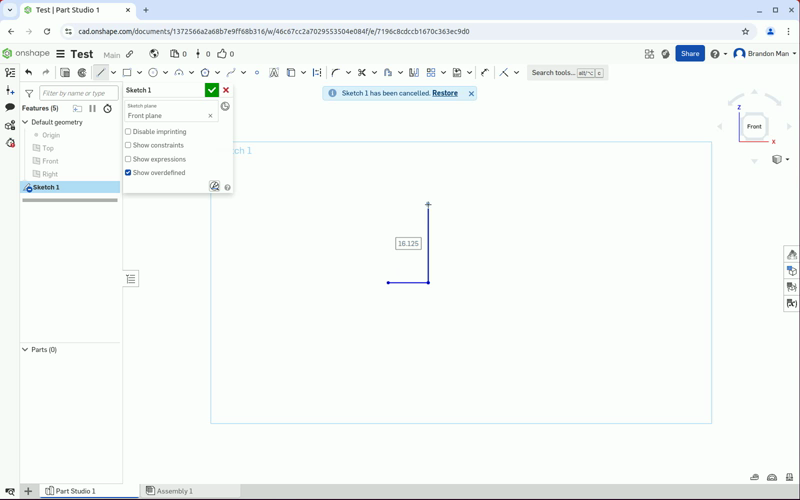
mouse_move(458, 204)
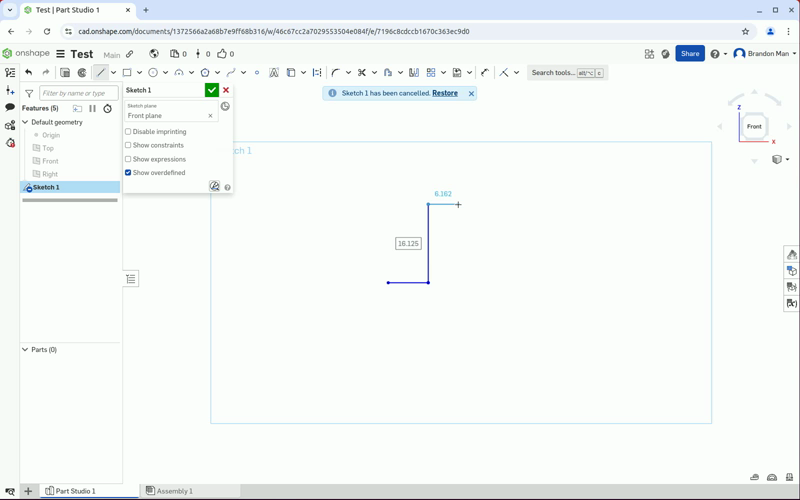
mouse_move(388, 204)
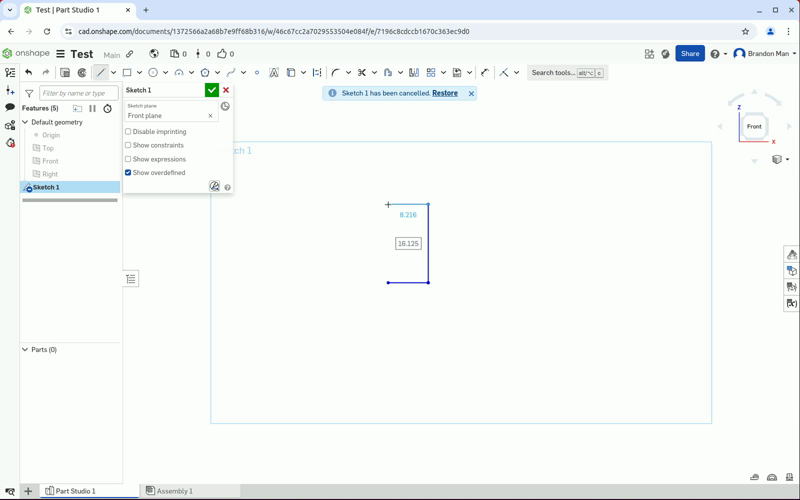
click(388, 204)
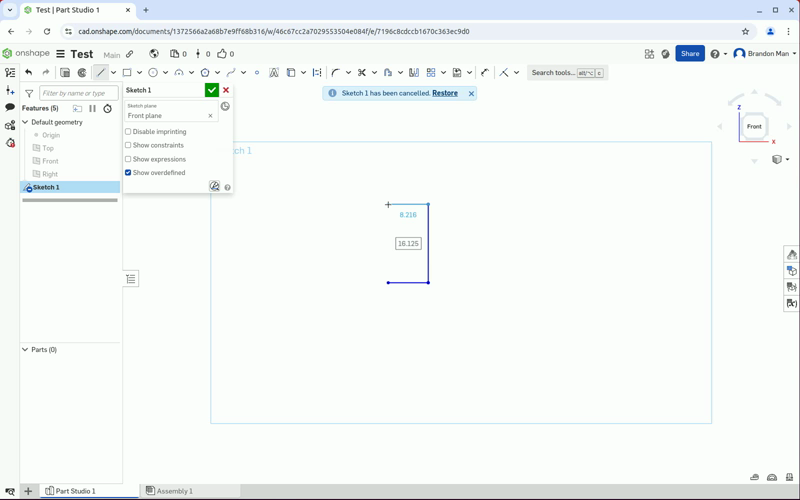
key_up(shift)
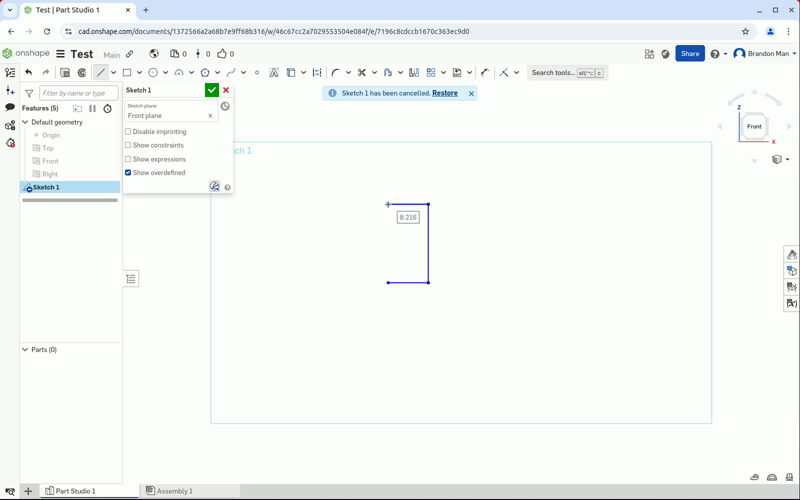
key_down(shift)
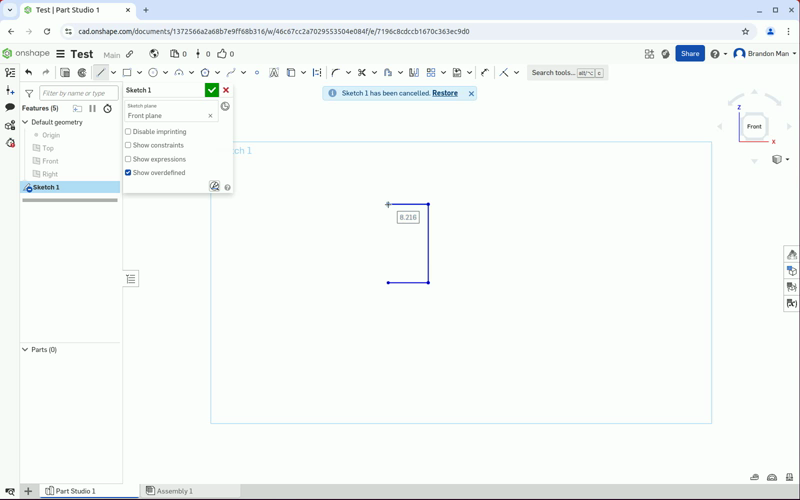
mouse_move(388, 282)
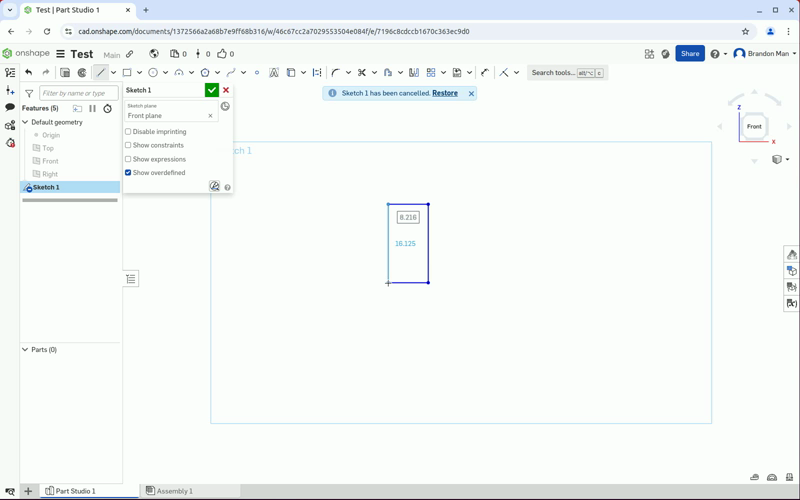
key_up(shift)
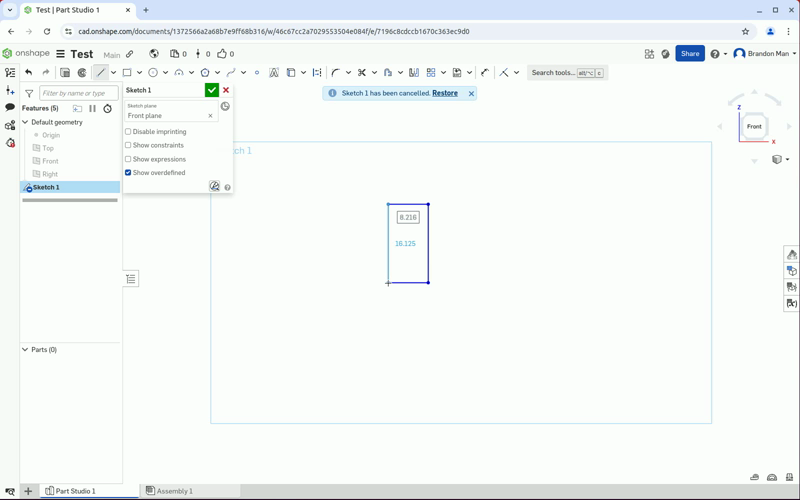
click(388, 282)
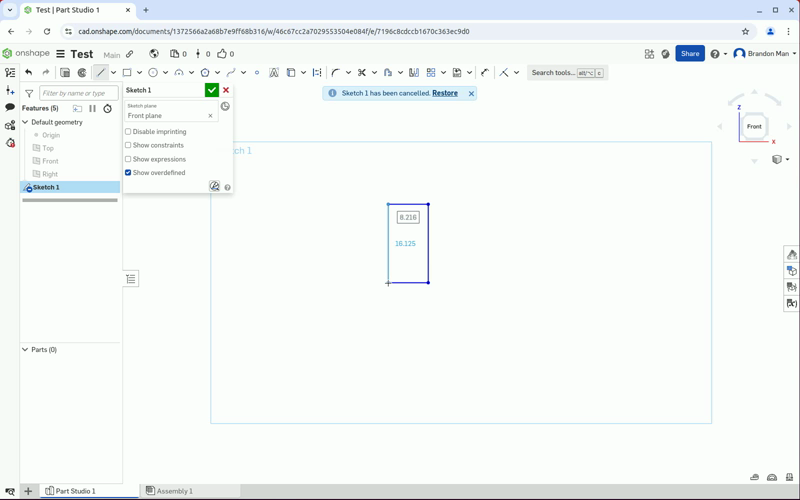
key(esc)
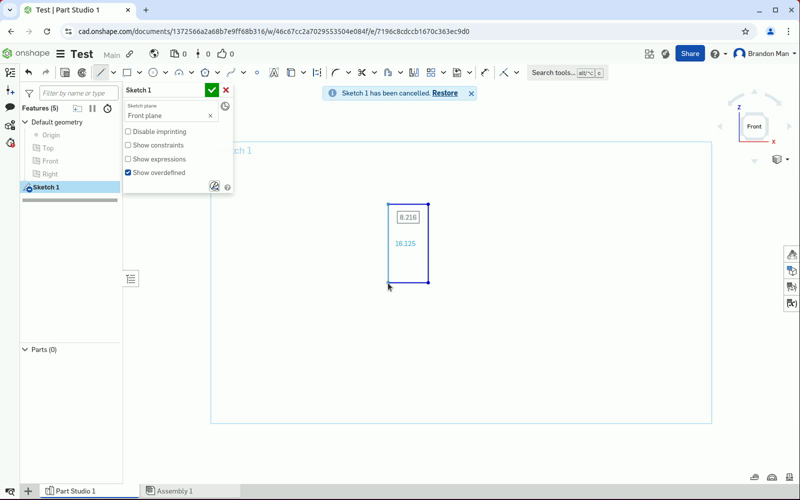
mouse_move(419, 266)
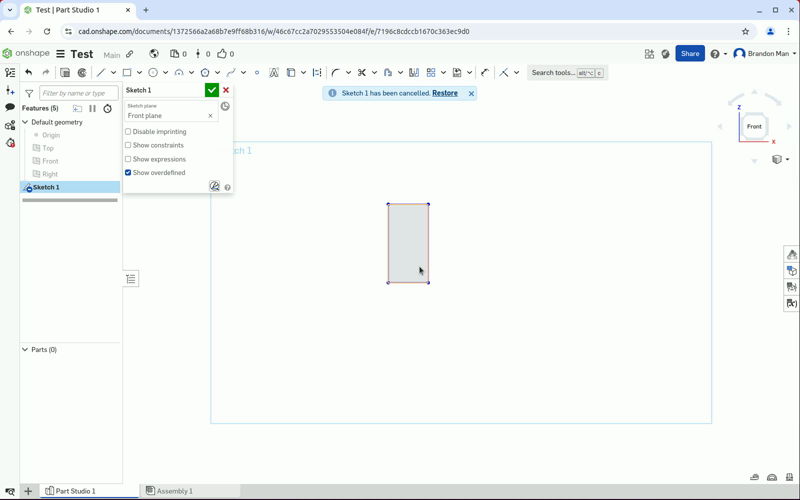
click(419, 266)
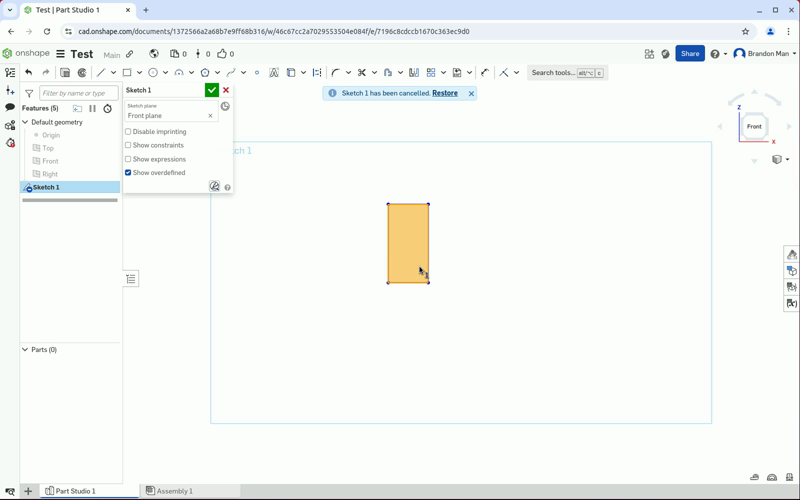
mouse_move(73, 352)
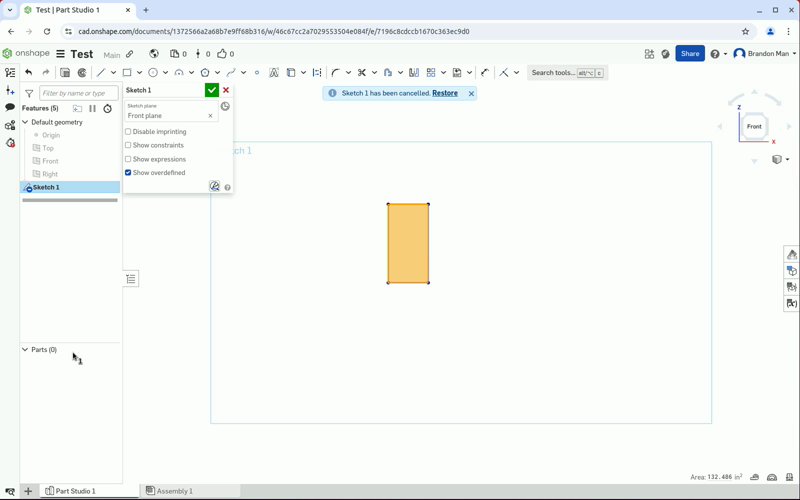
key(shift+y)
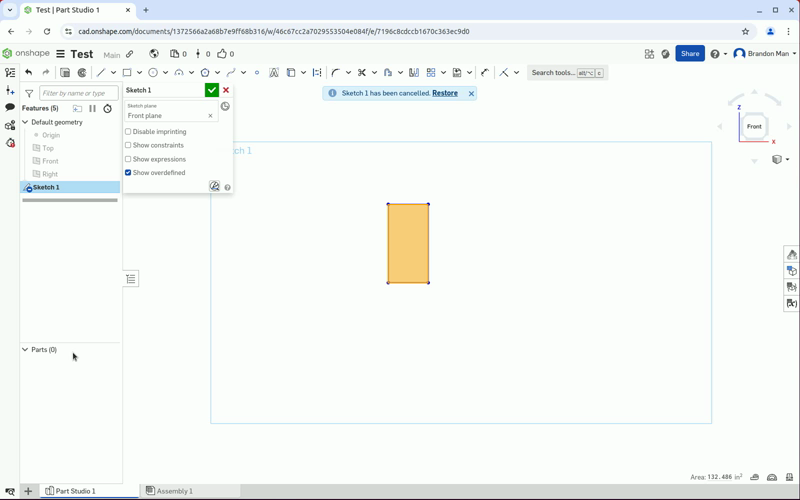
key(shift+e)
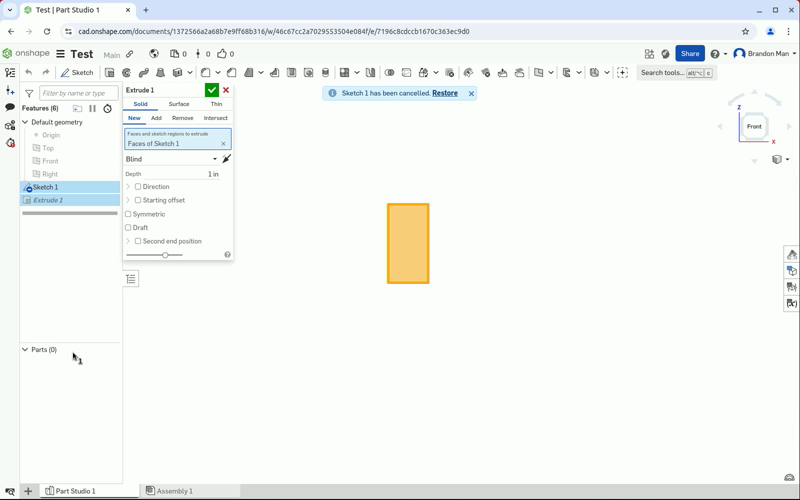
mouse_move(143, 106)
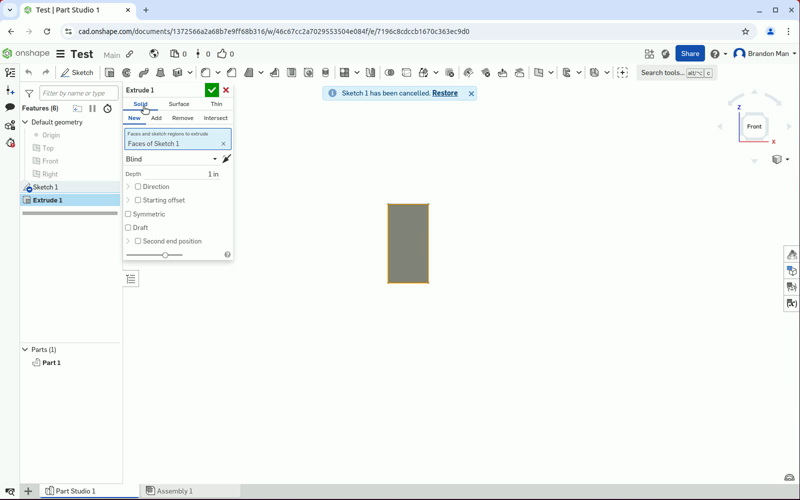
click(143, 106)
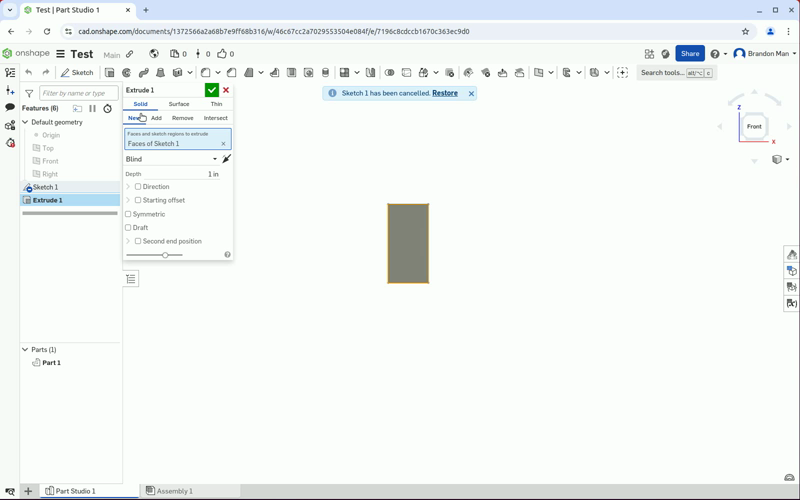
mouse_move(137, 120)
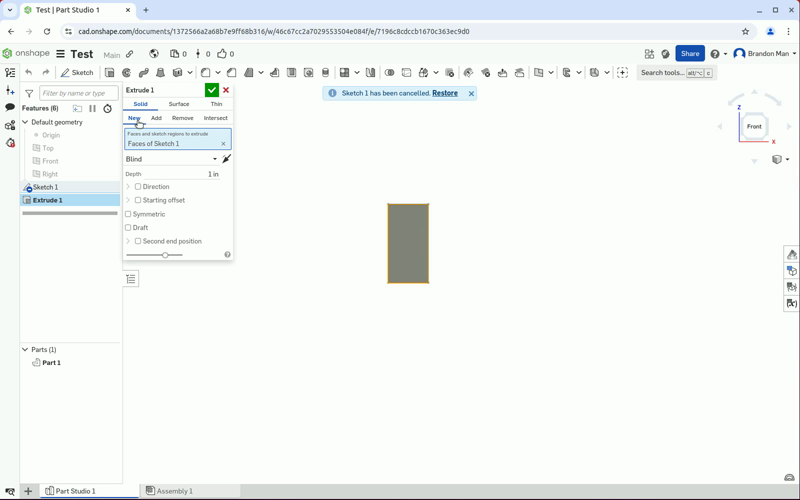
click(137, 120)
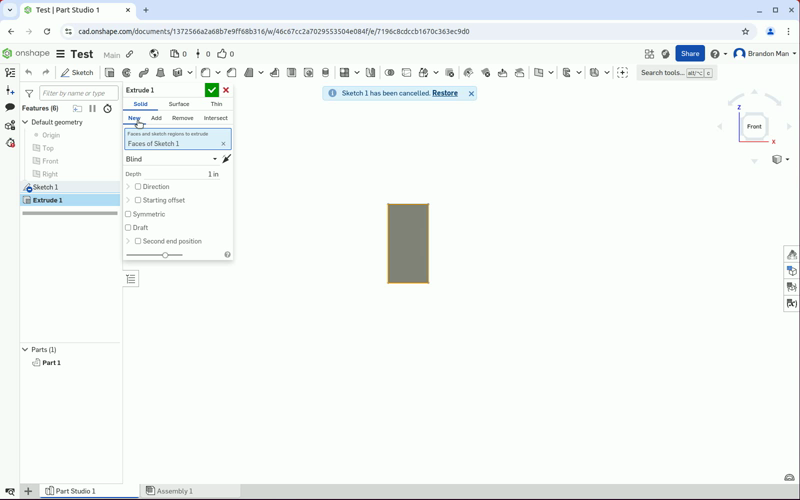
key(tab, 4)
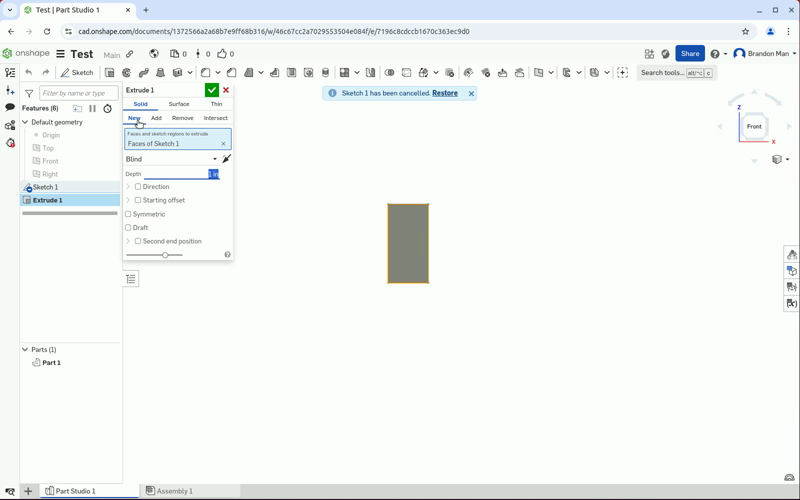
text(16.128)
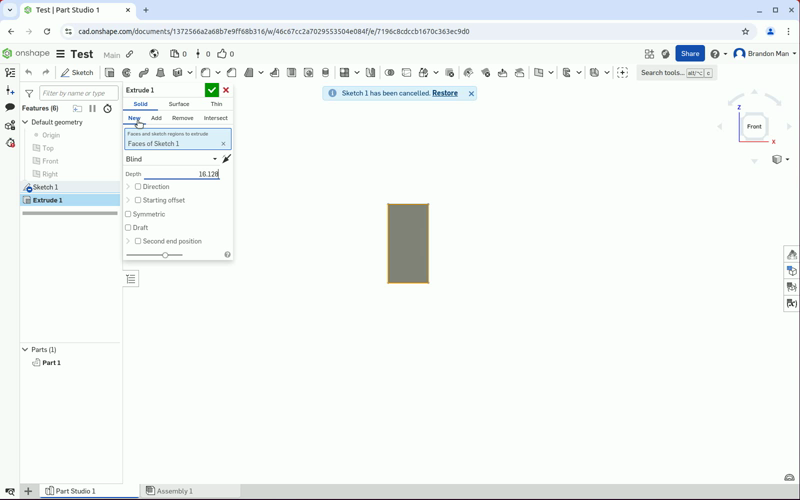
key(enter)
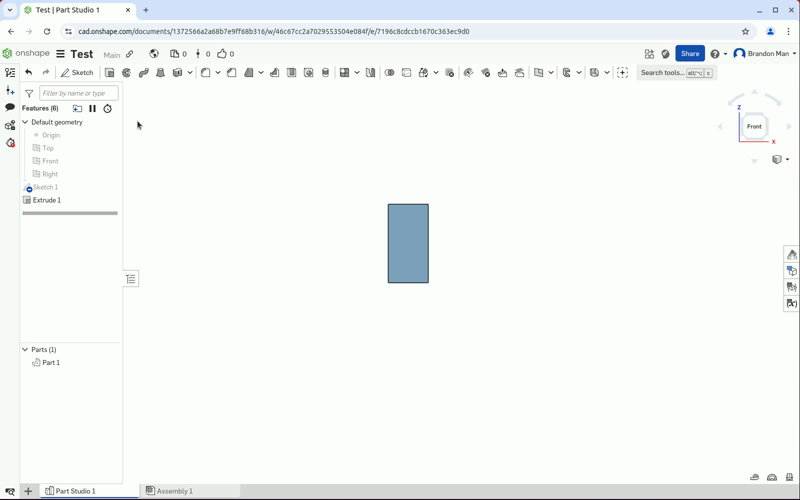
key(shift+h)
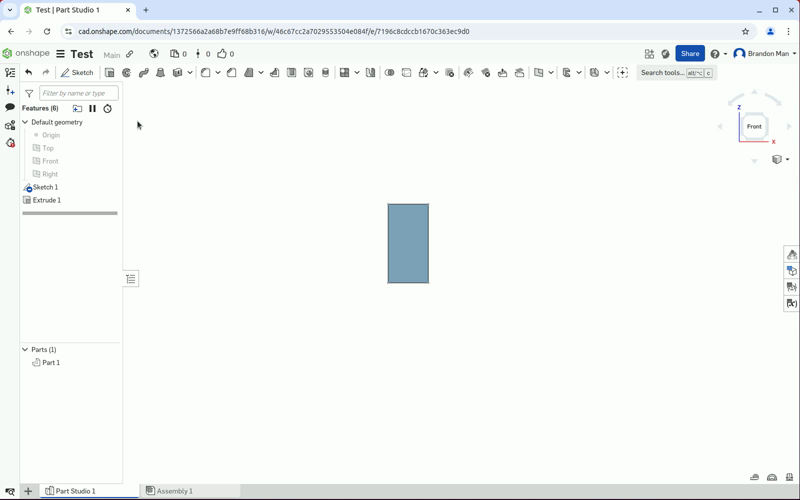
key(shift+h)
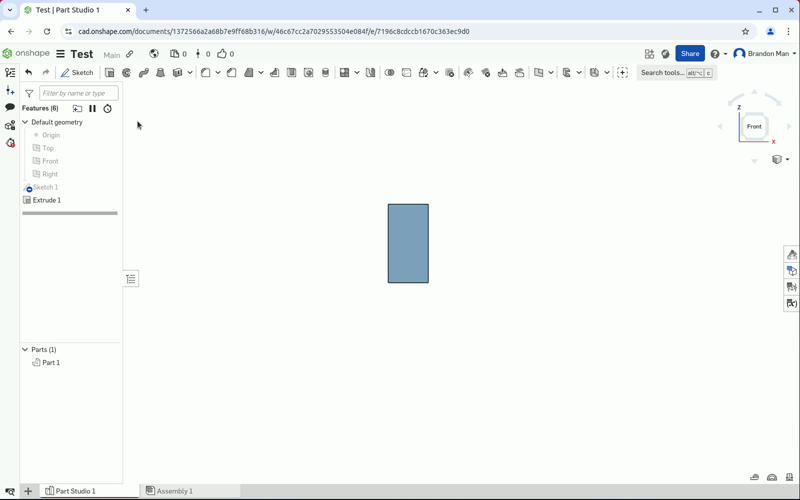
mouse_move(73, 189)
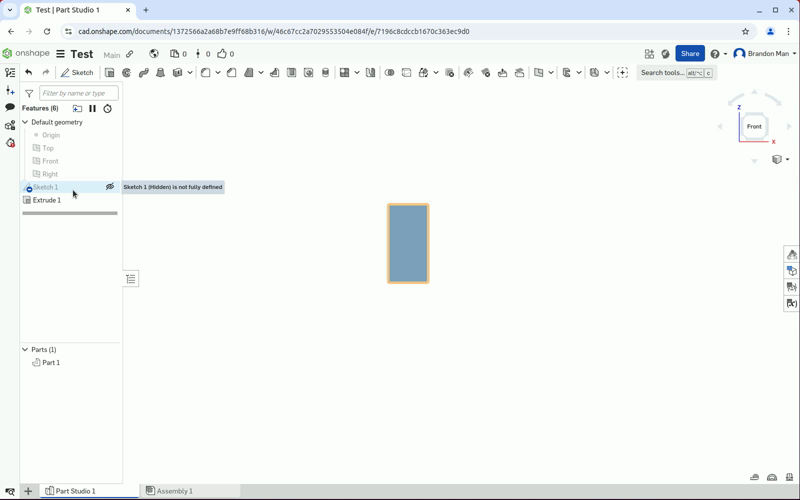
click(73, 189)
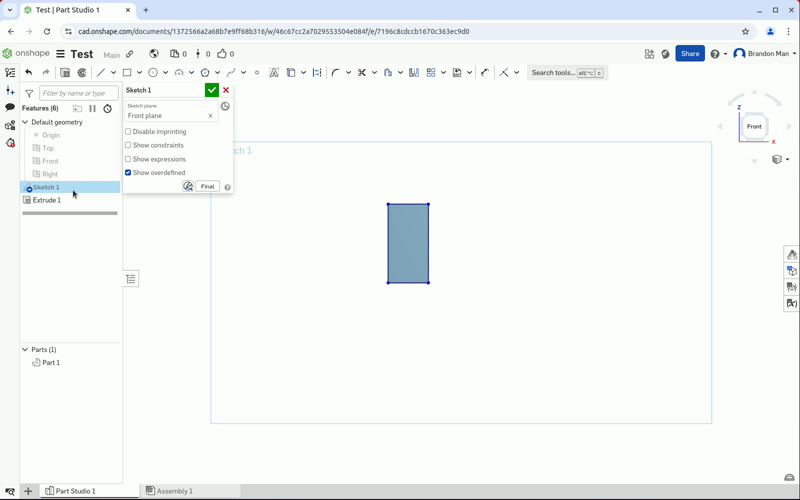
mouse_move(229, 92)
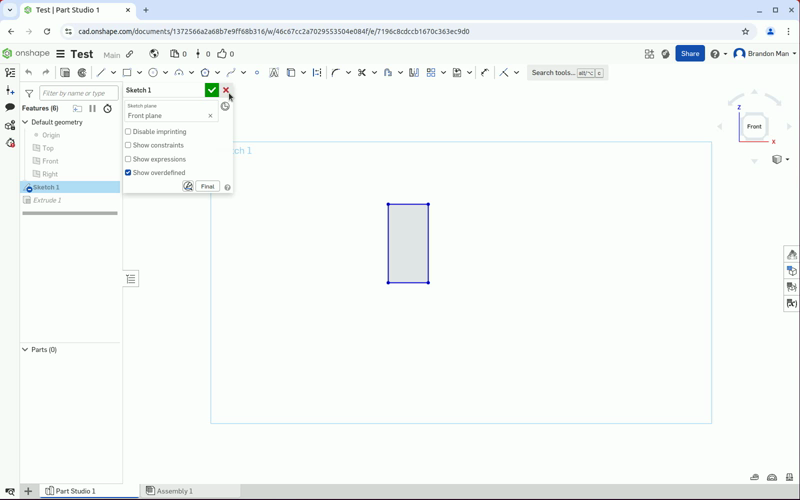
click(229, 92)
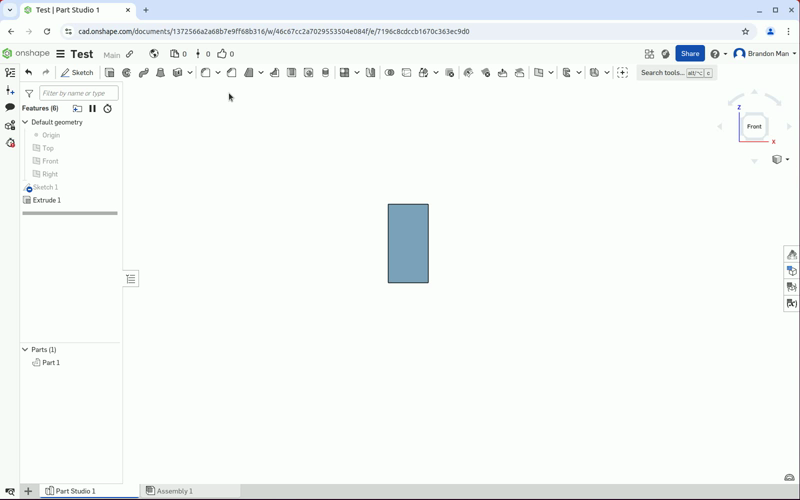
mouse_move(73, 352)
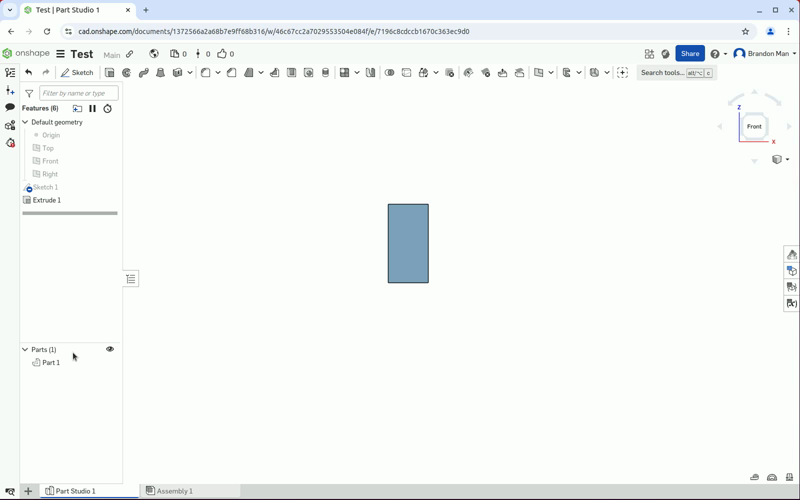
key(y)
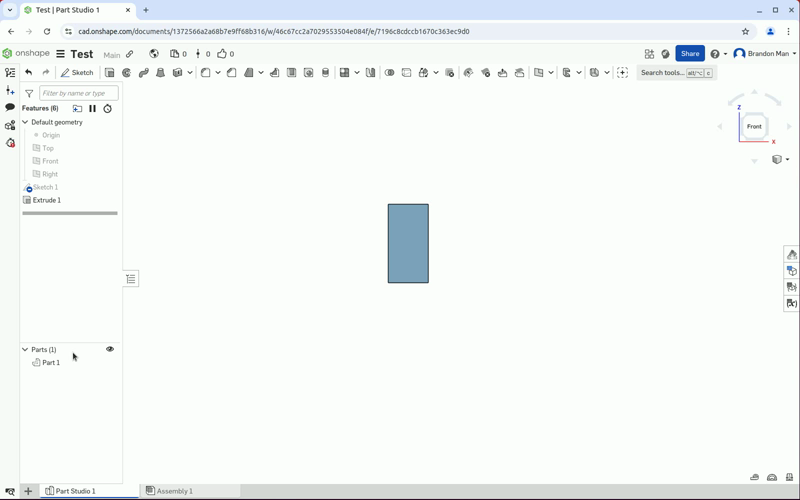
key(shift+p)
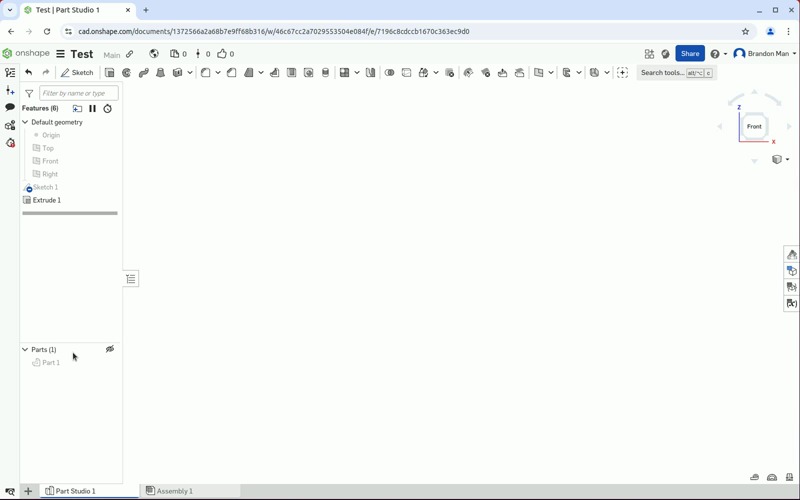
key(space)
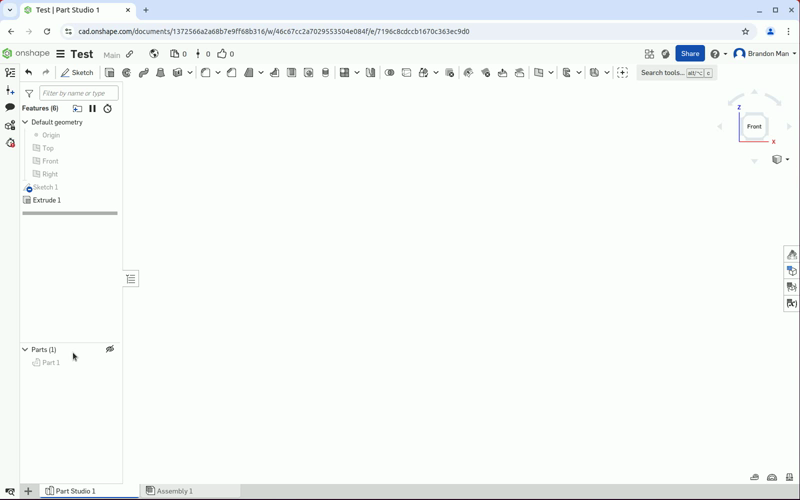
key_down(shift)
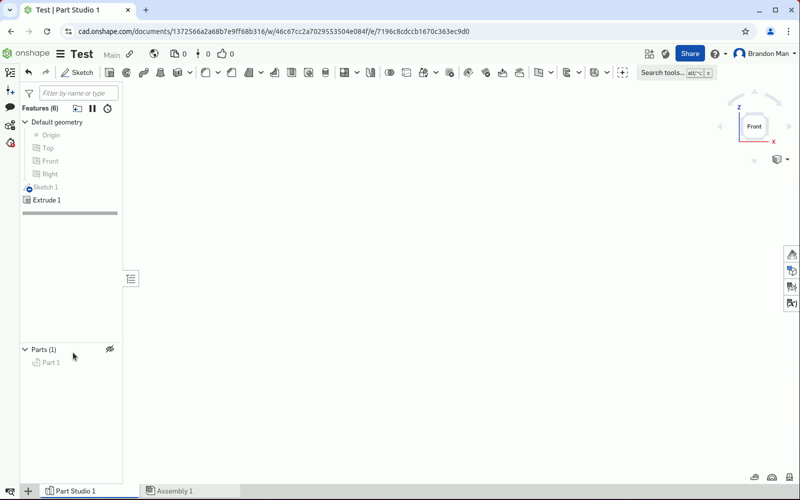
key(left)
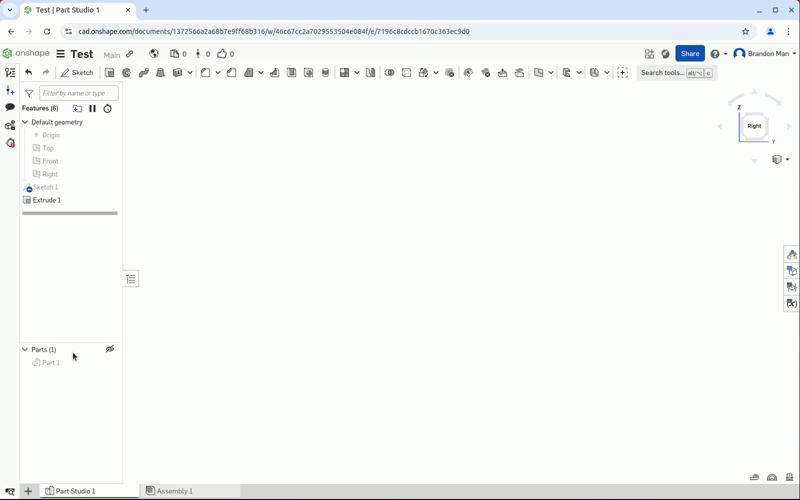
key_up(shift)
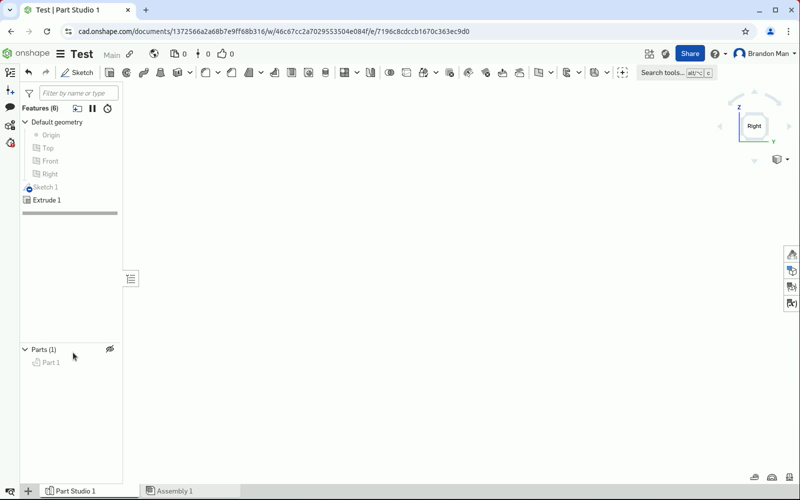
mouse_move(73, 352)
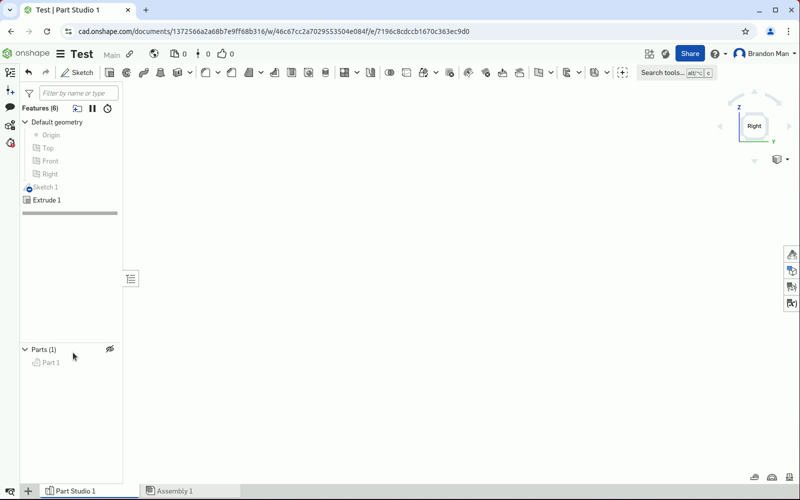
key(shift+y)
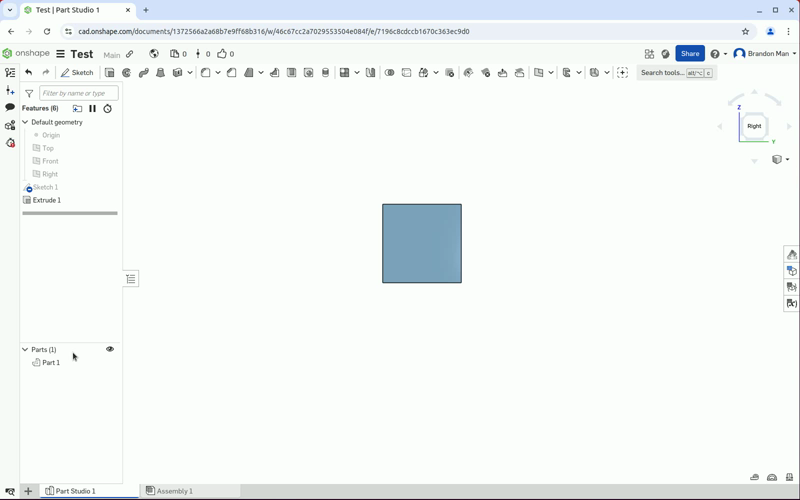
mouse_move(541, 75)
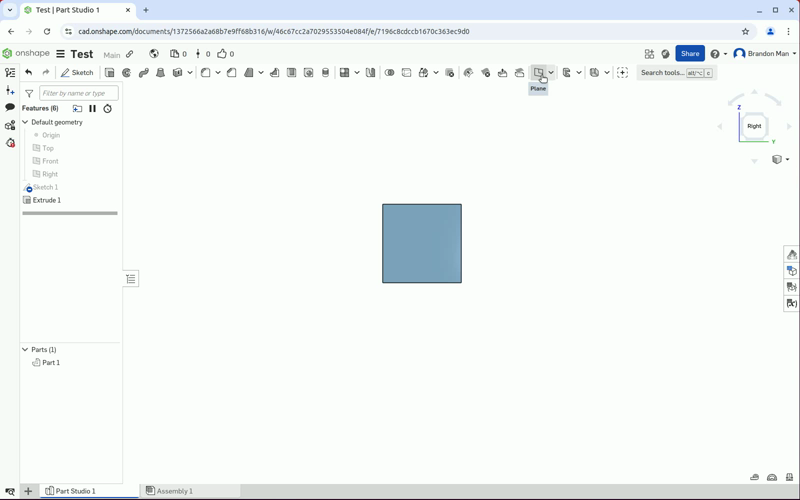
click(541, 75)
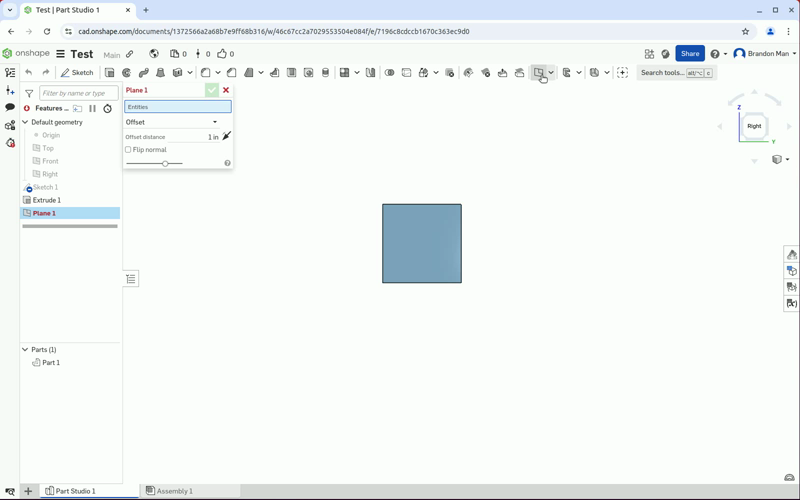
mouse_move(73, 176)
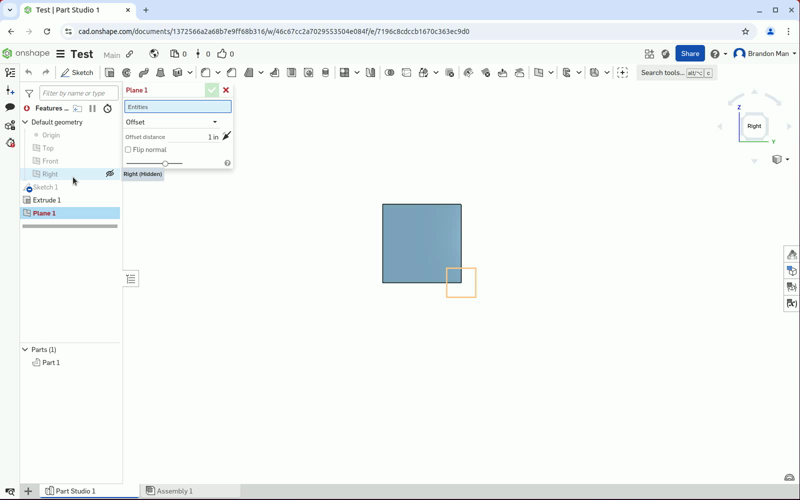
click(73, 176)
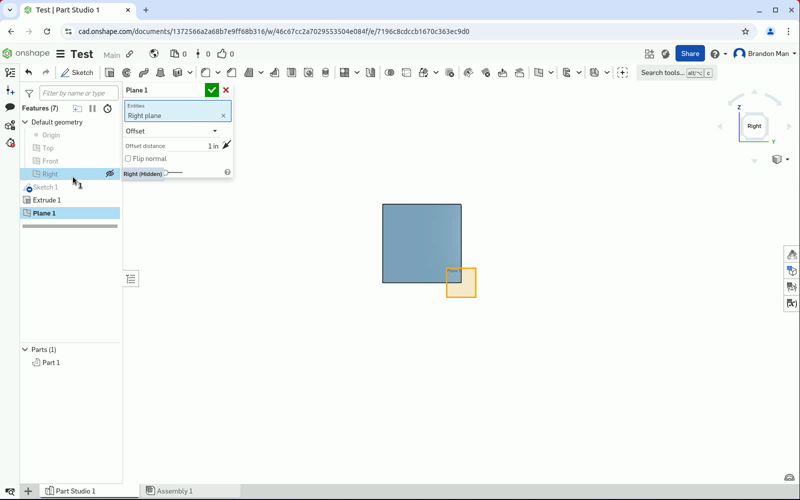
key(tab, 2)
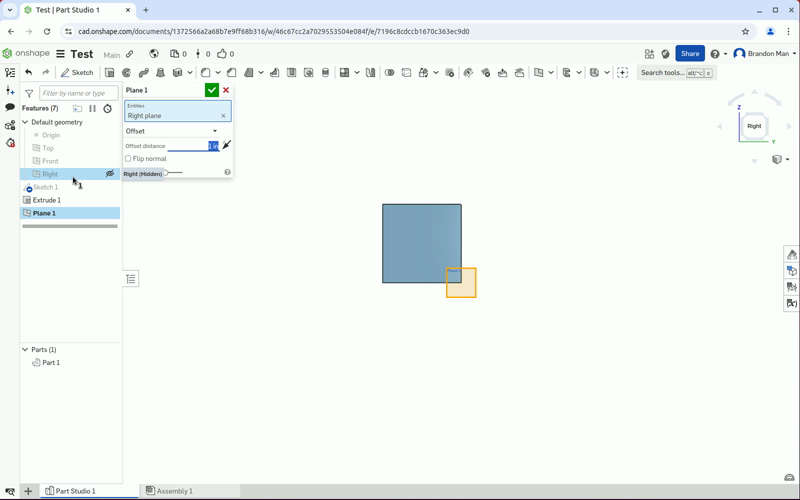
text(14.913)
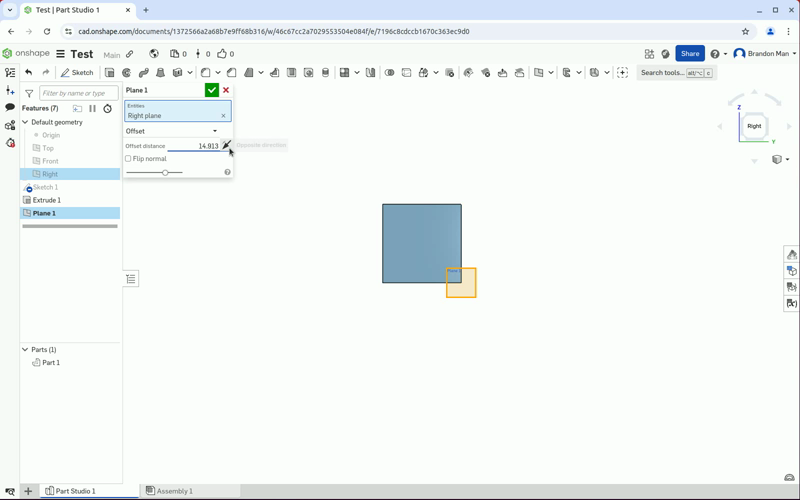
mouse_move(229, 147)
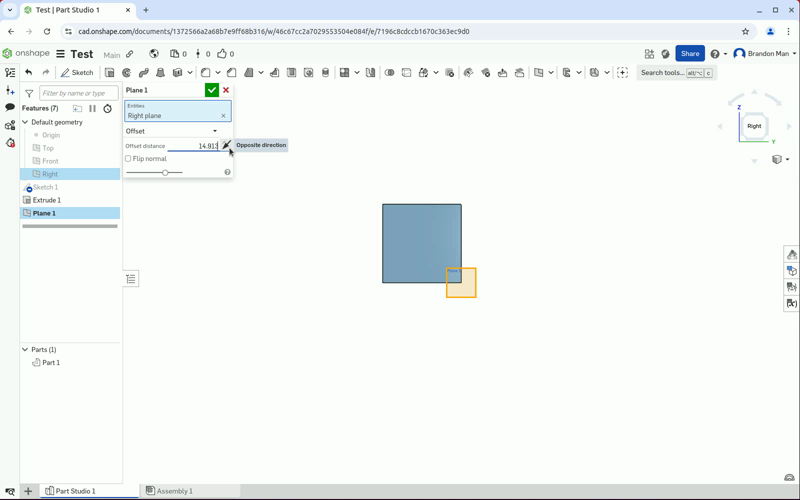
click(229, 147)
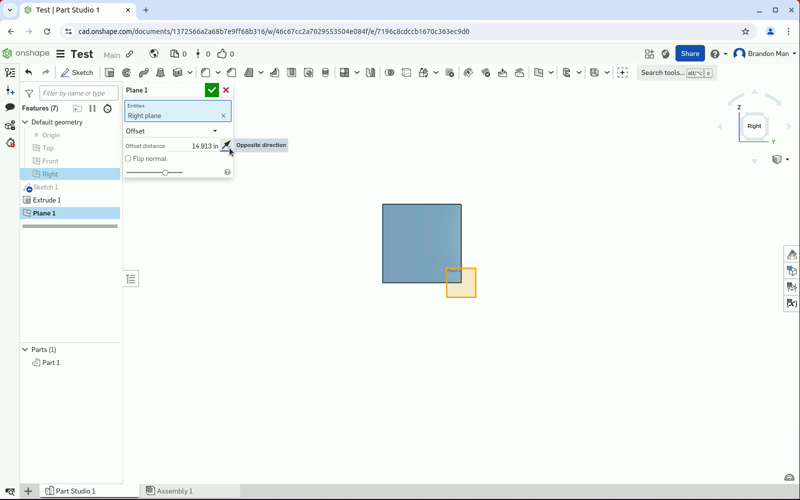
key(enter, 2)
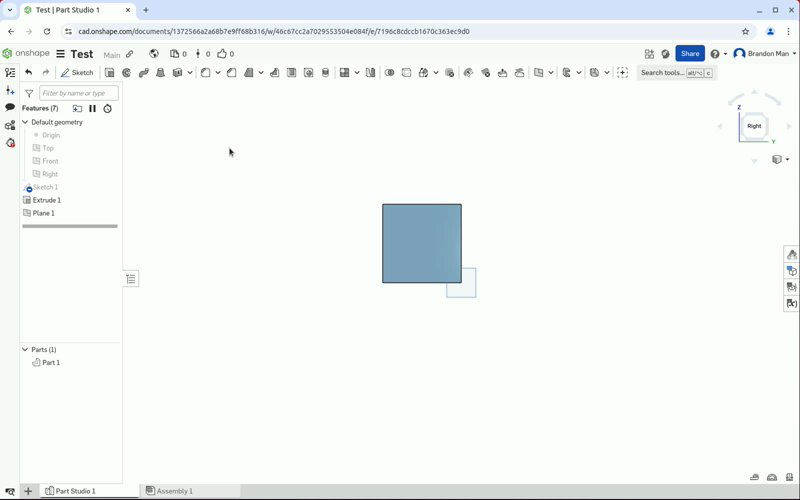
key(shift+s)
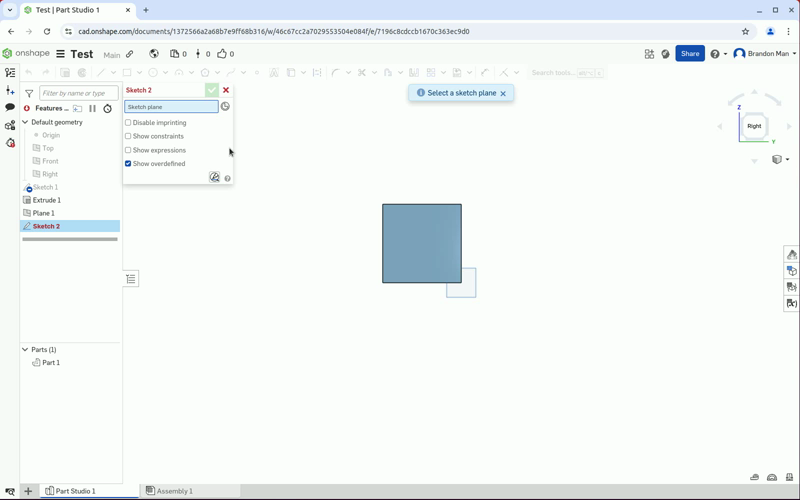
mouse_move(73, 215)
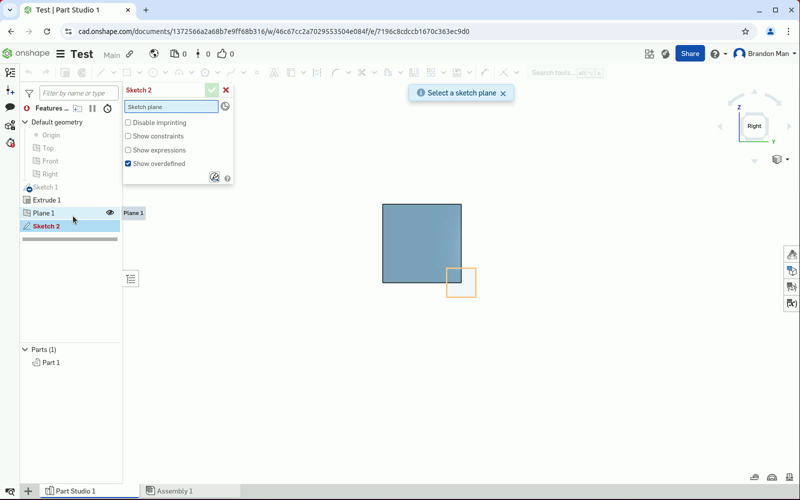
click(73, 215)
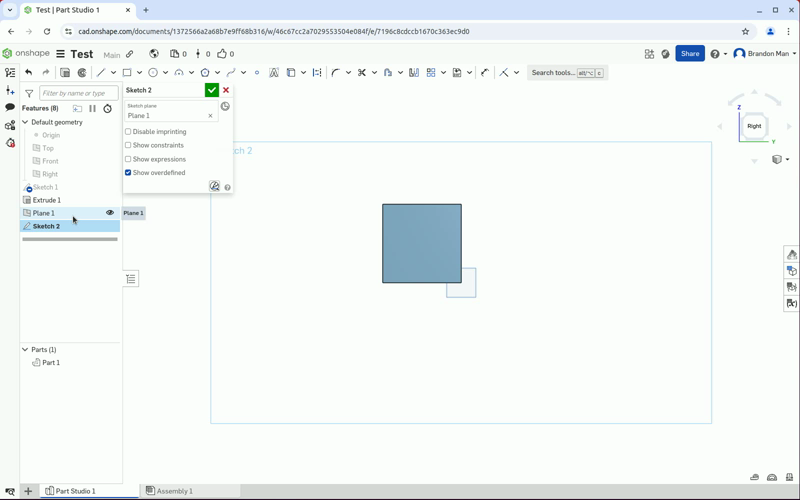
mouse_move(73, 352)
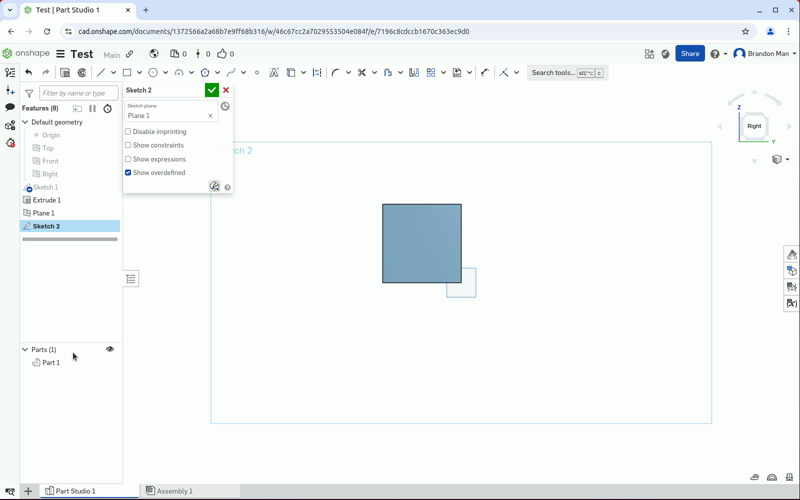
key(y)
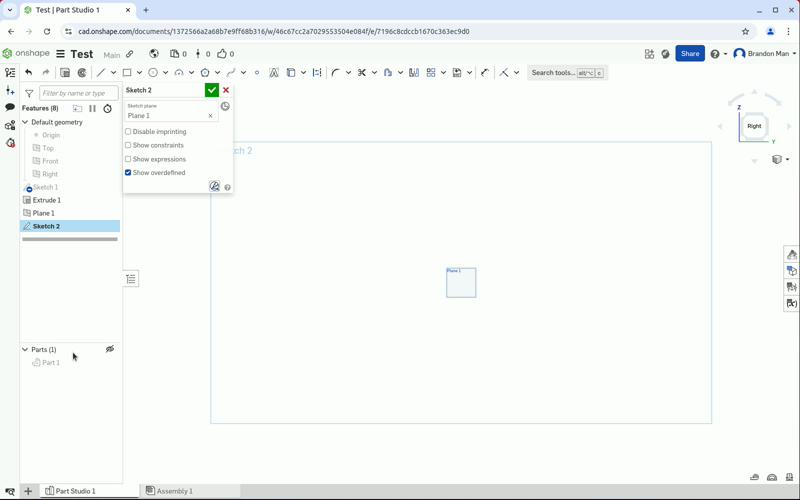
key(l)
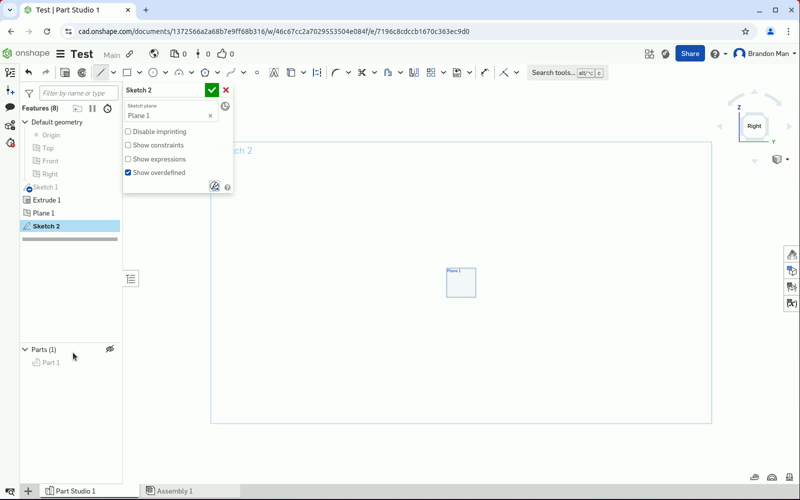
key_down(shift)
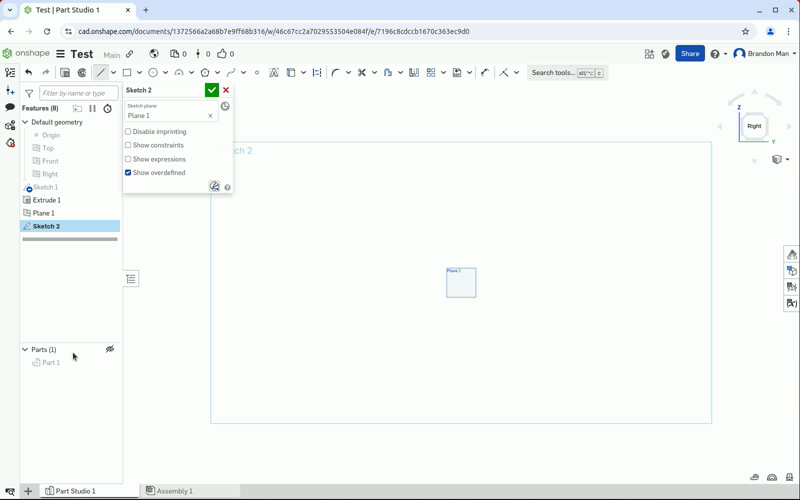
mouse_move(382, 282)
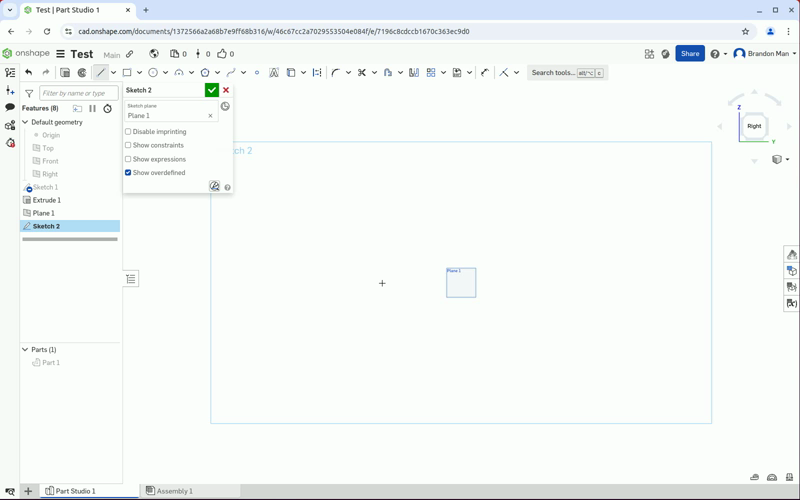
click(382, 282)
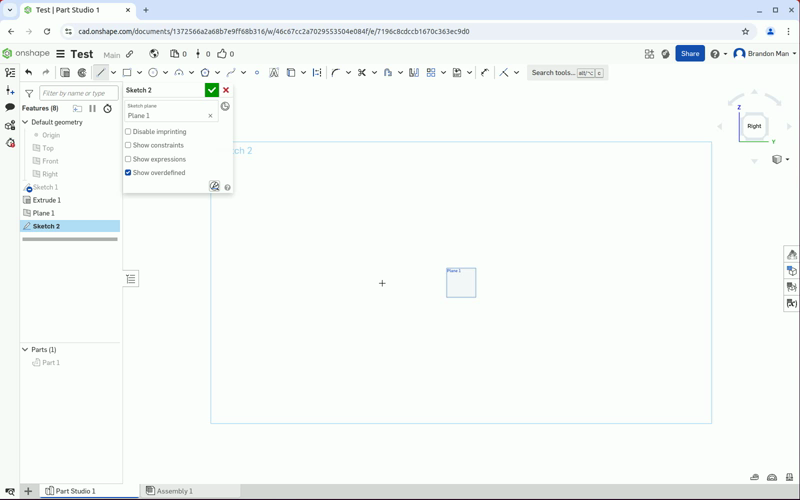
key_up(shift)
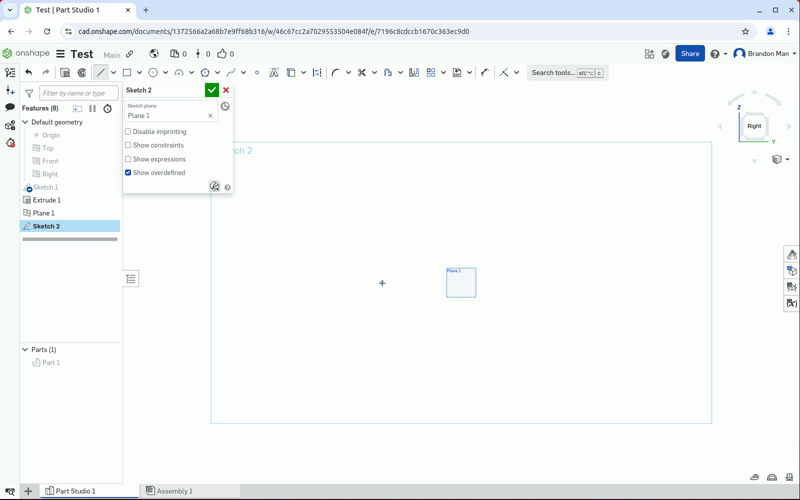
key_down(shift)
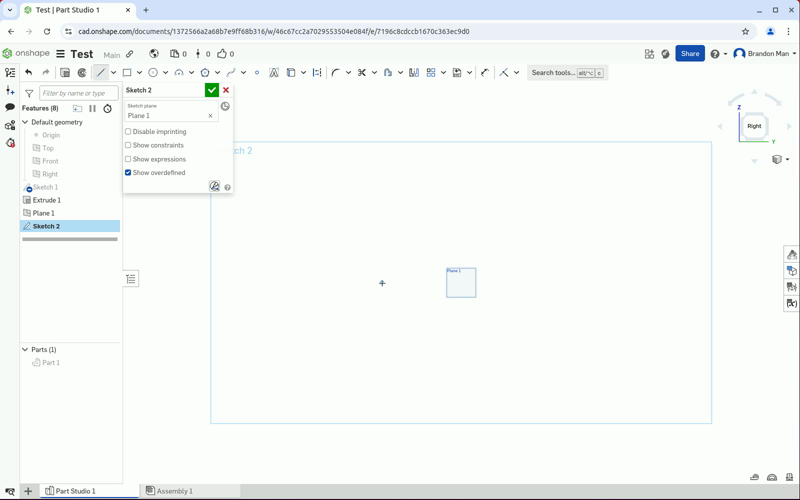
mouse_move(412, 282)
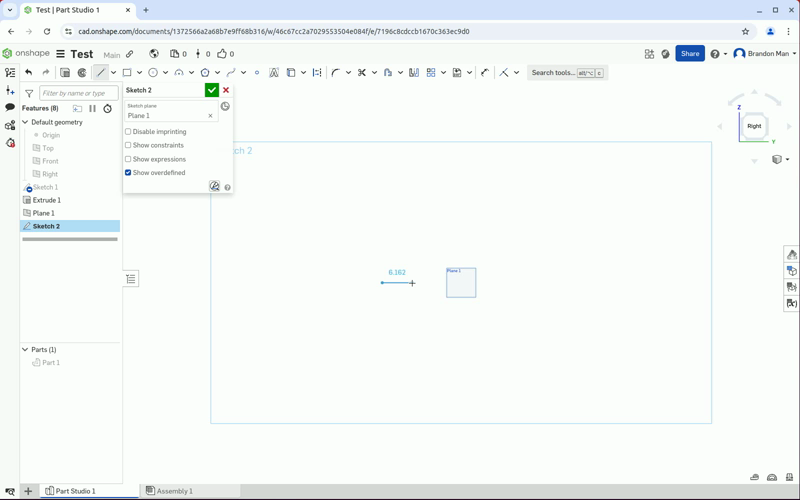
mouse_move(422, 282)
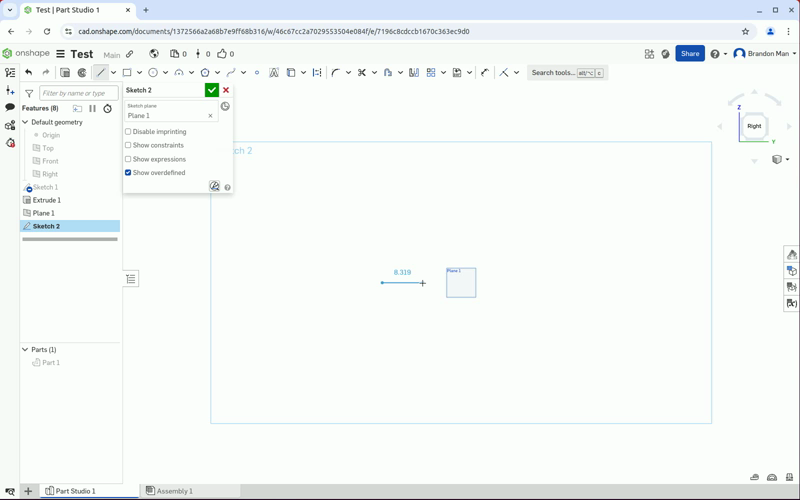
click(422, 282)
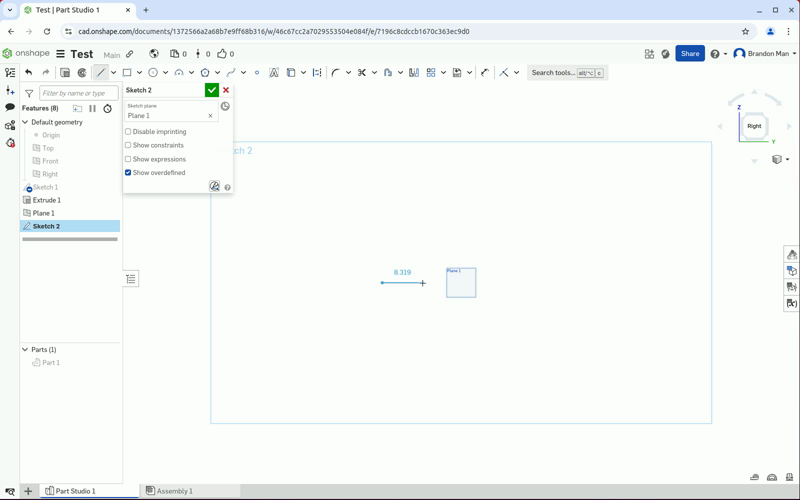
key_up(shift)
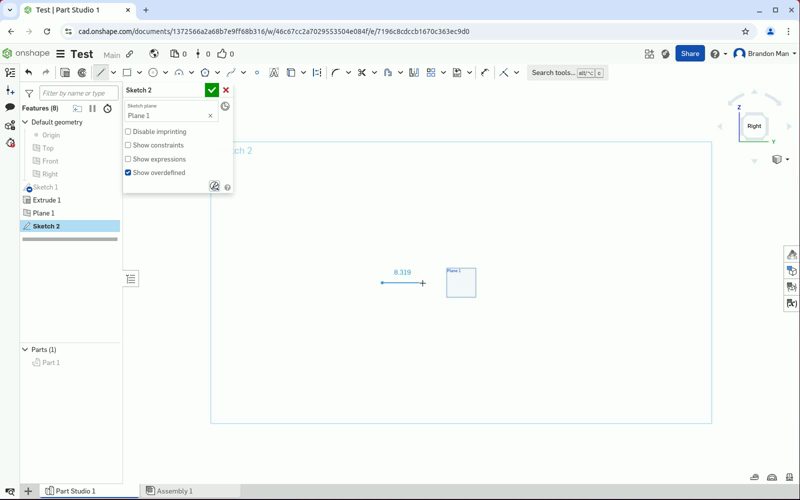
key_down(shift)
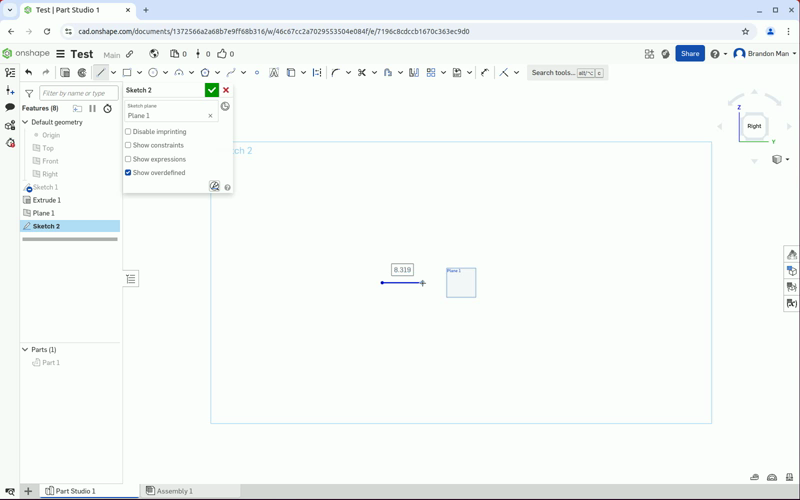
mouse_move(453, 282)
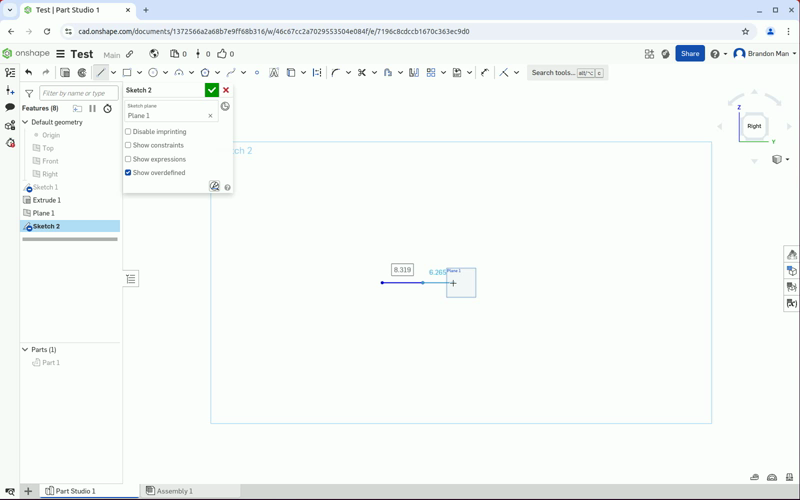
mouse_move(422, 242)
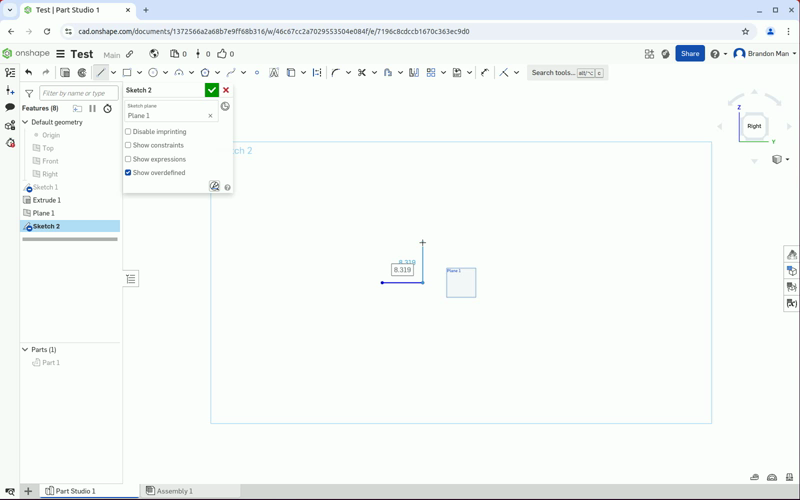
click(422, 242)
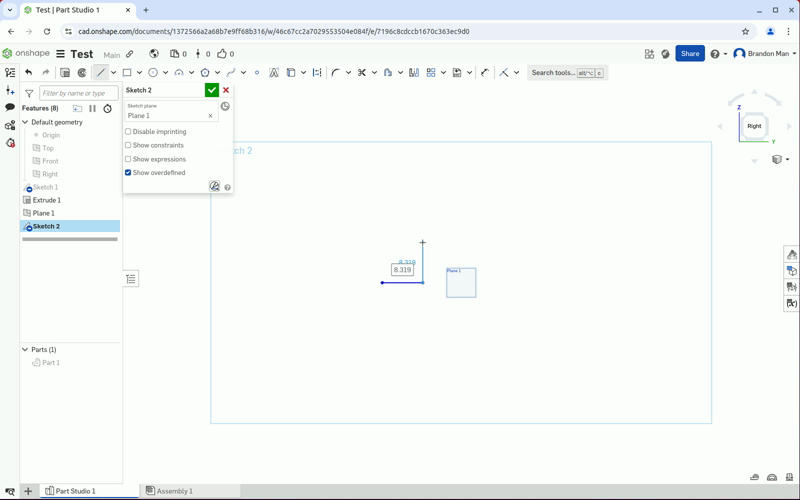
key_up(shift)
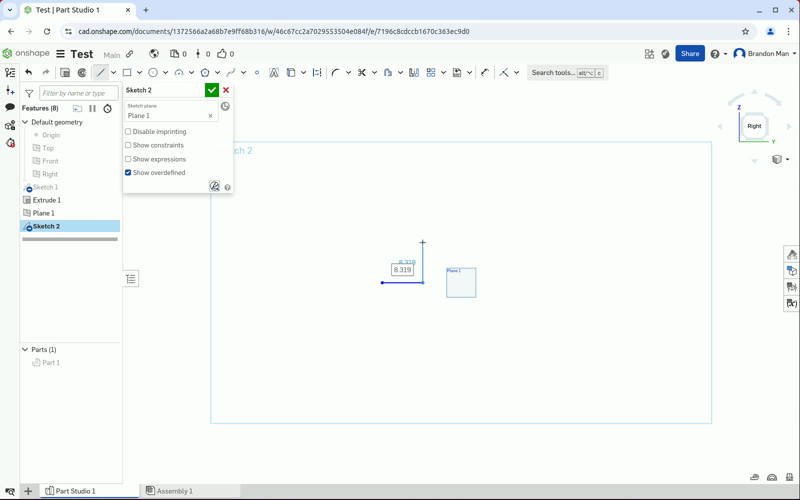
key_down(shift)
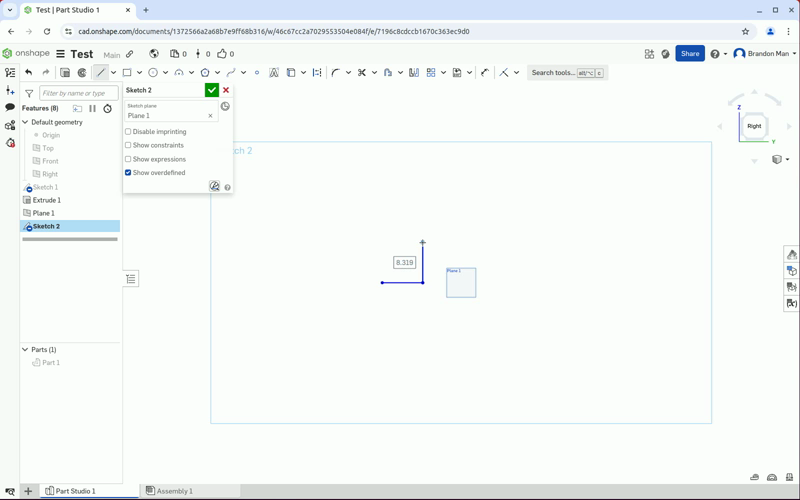
mouse_move(453, 242)
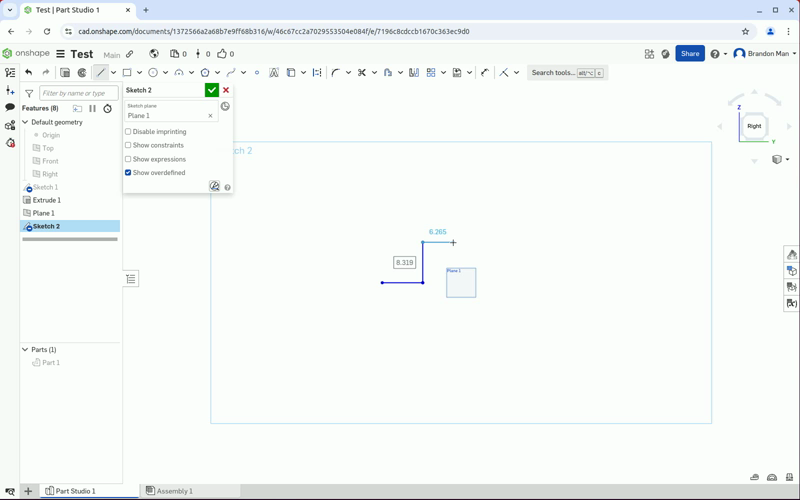
mouse_move(382, 242)
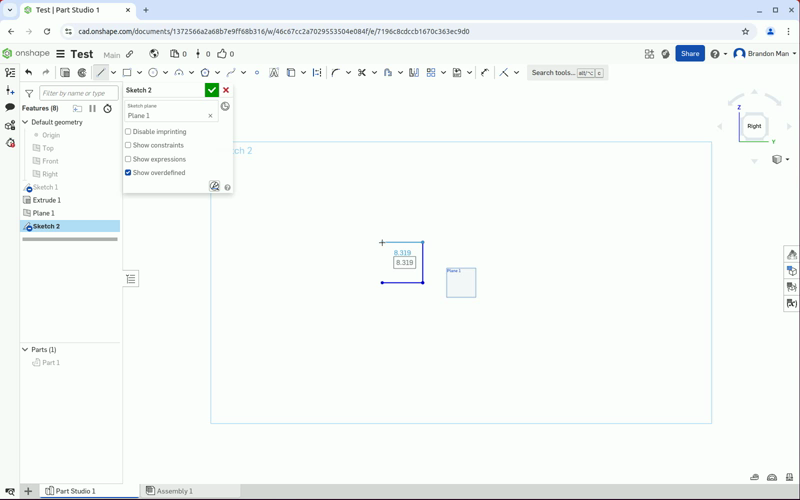
click(382, 242)
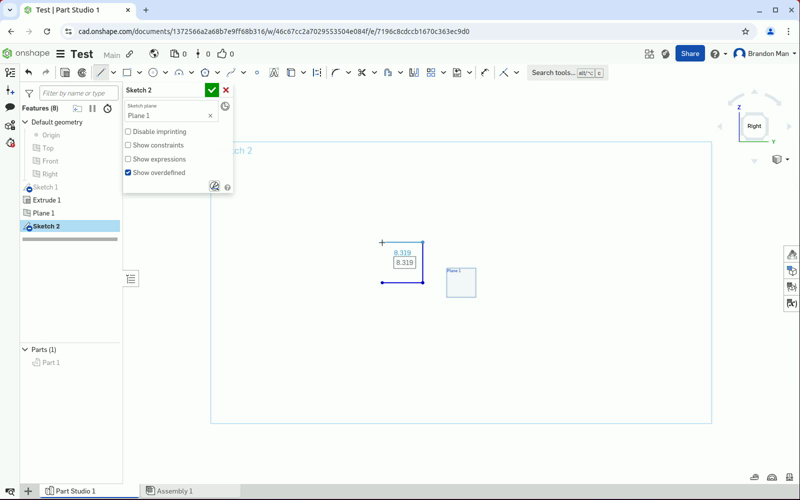
key_up(shift)
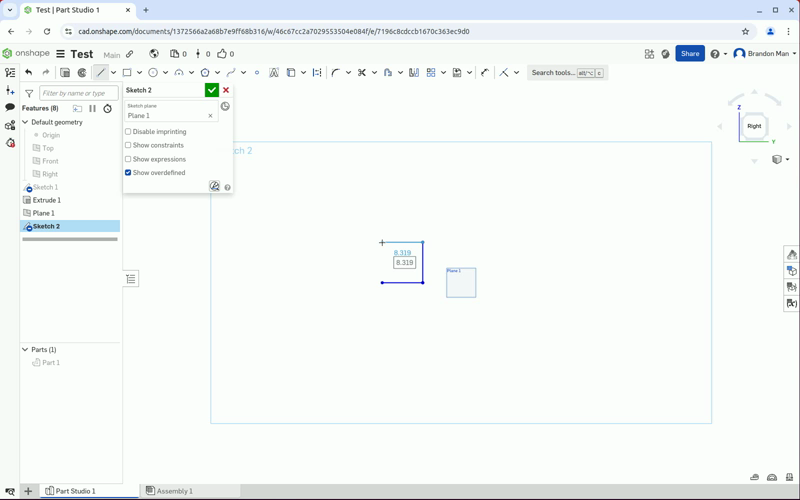
mouse_move(412, 242)
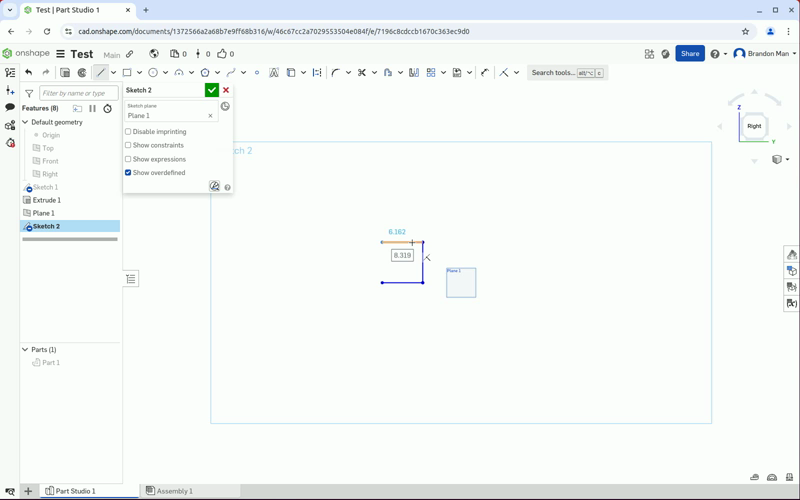
key_down(shift)
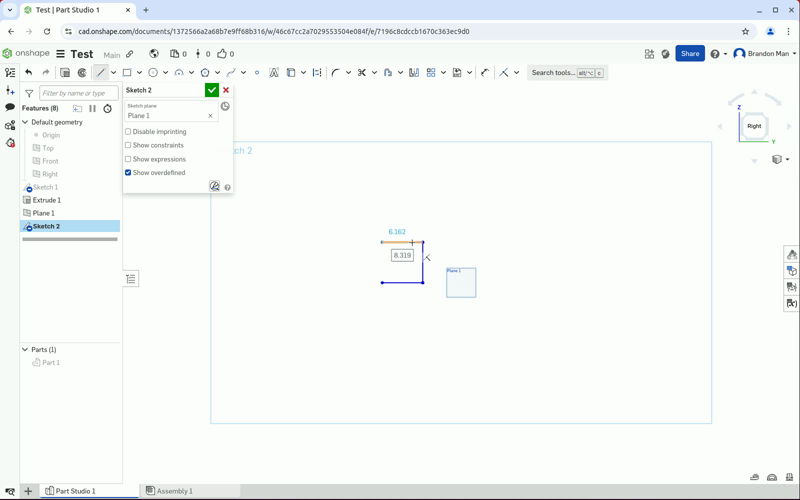
mouse_move(382, 282)
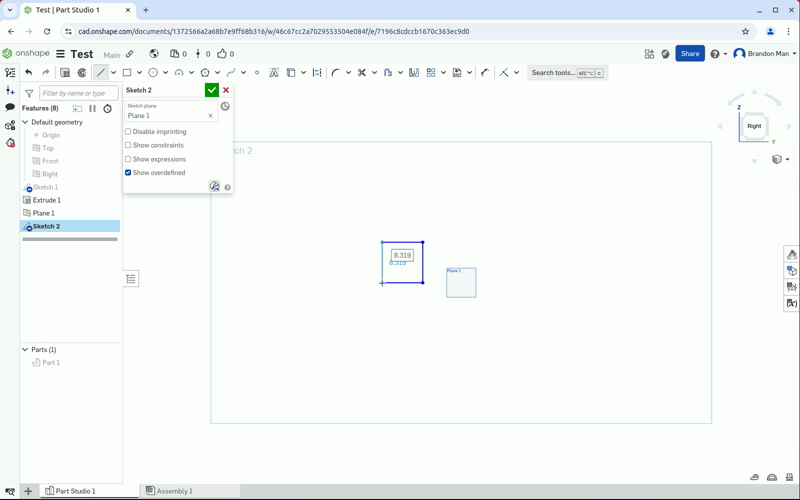
key_up(shift)
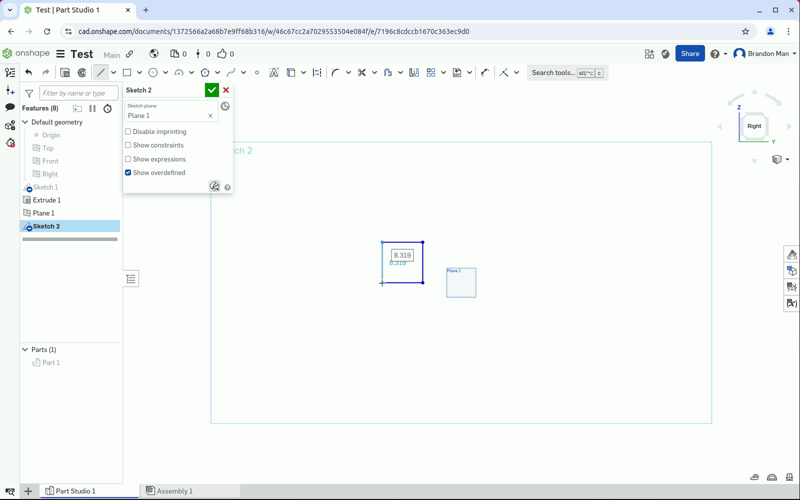
click(382, 282)
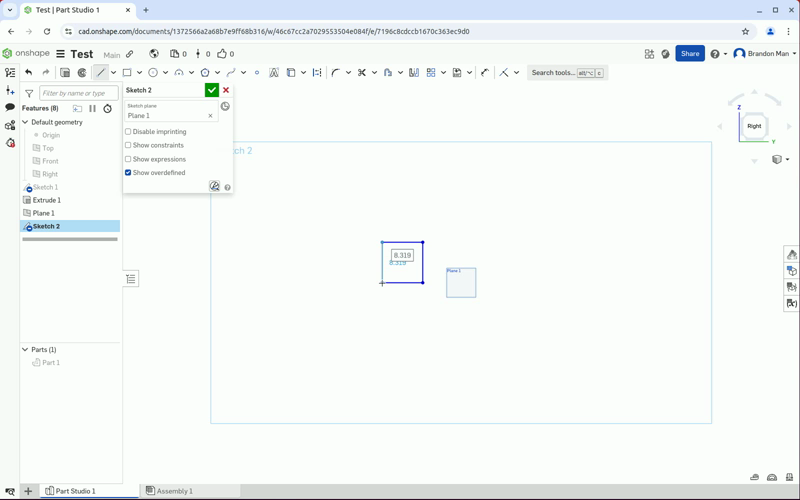
key(esc)
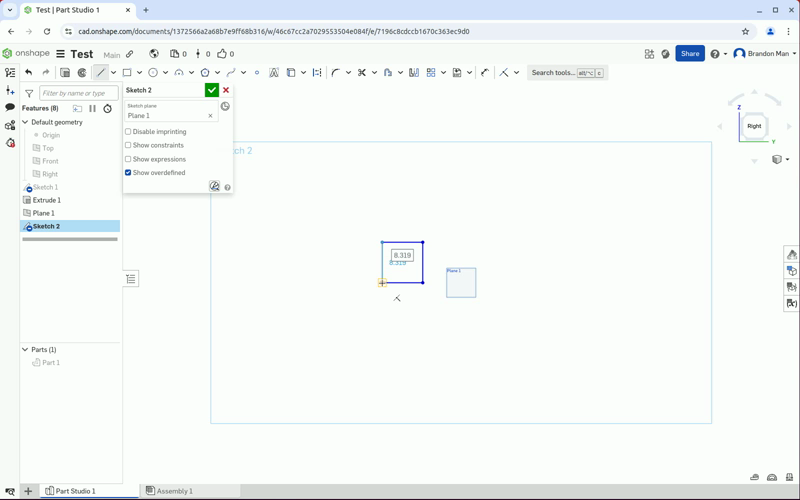
mouse_move(412, 268)
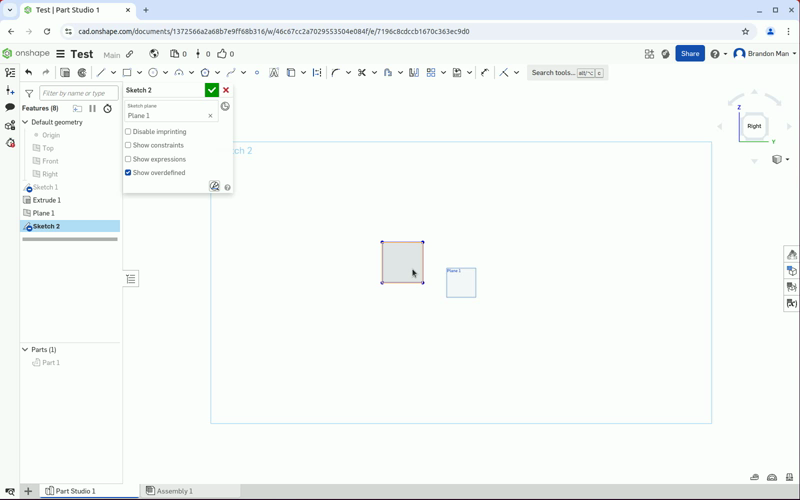
scroll(6)
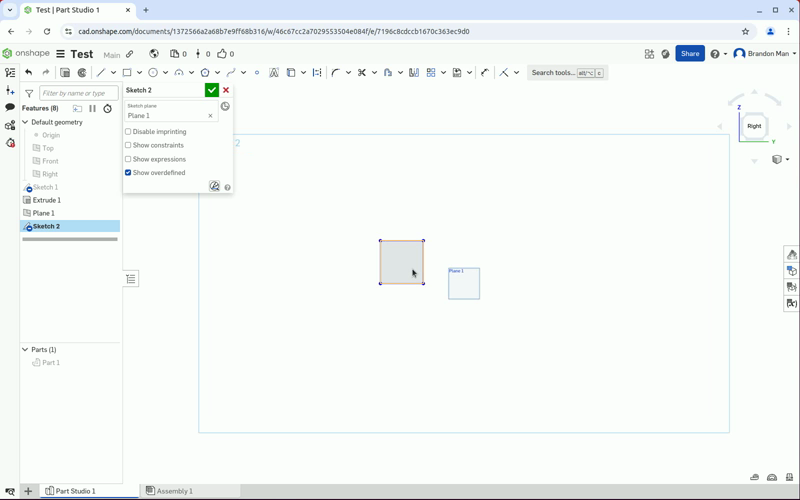
scroll(6)
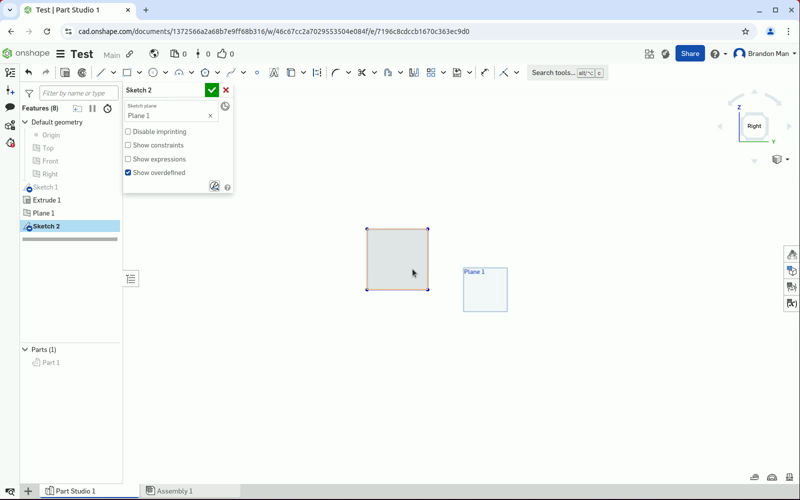
scroll(6)
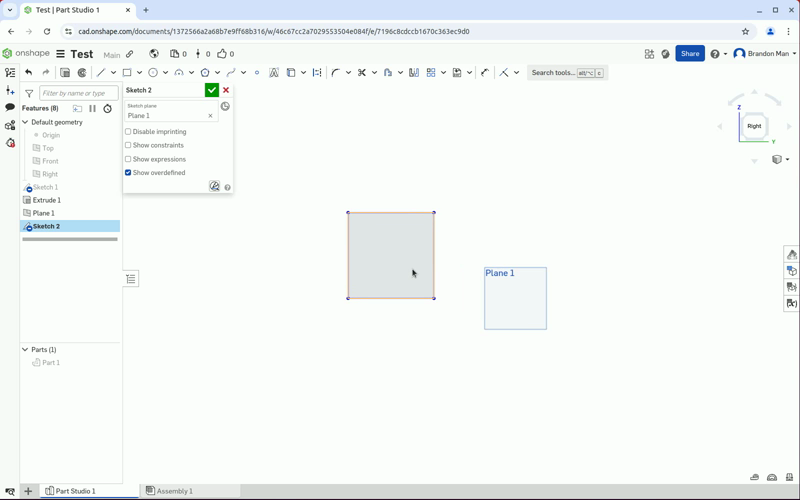
scroll(6)
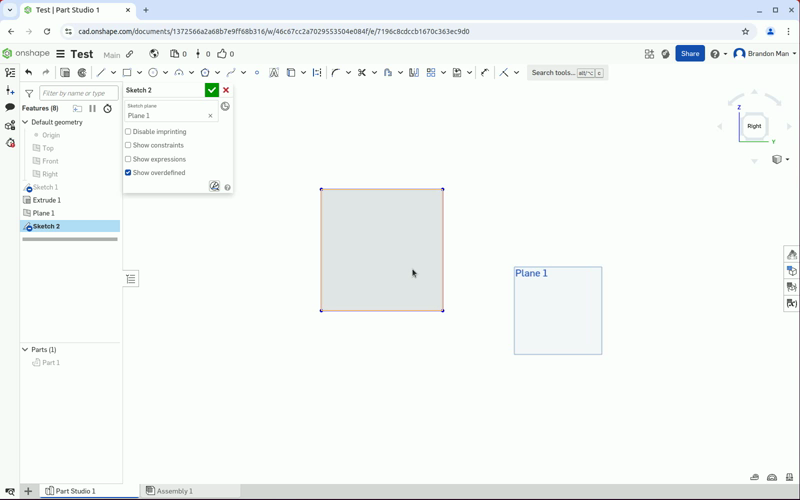
scroll(6)
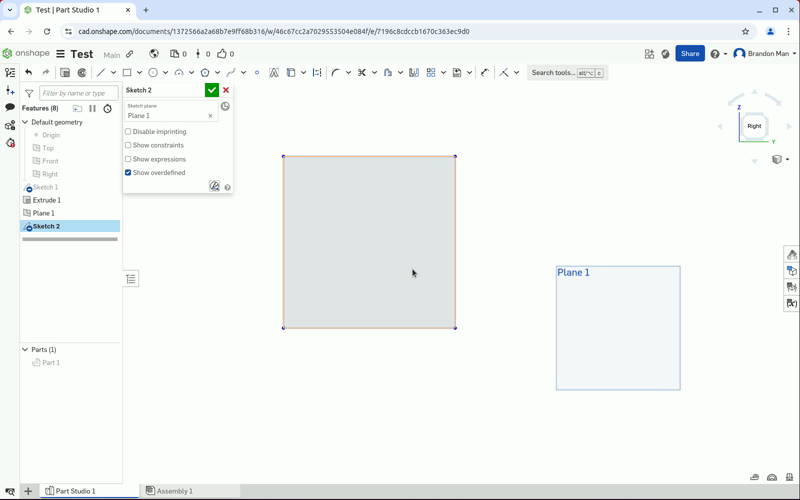
scroll(6)
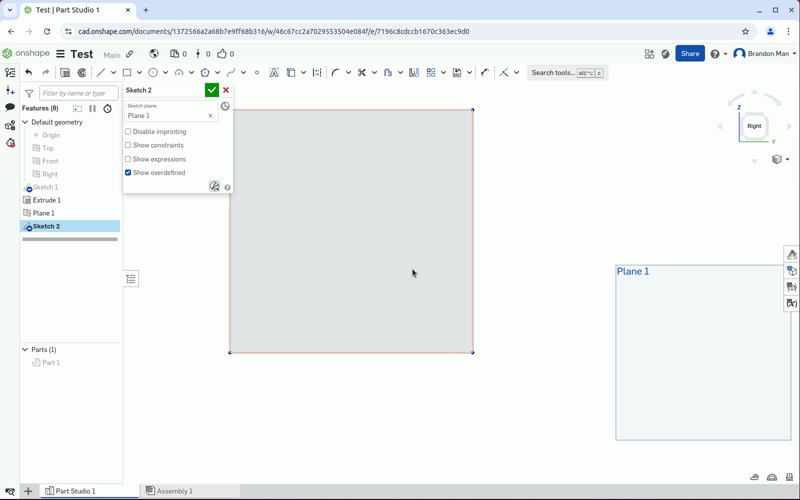
scroll(6)
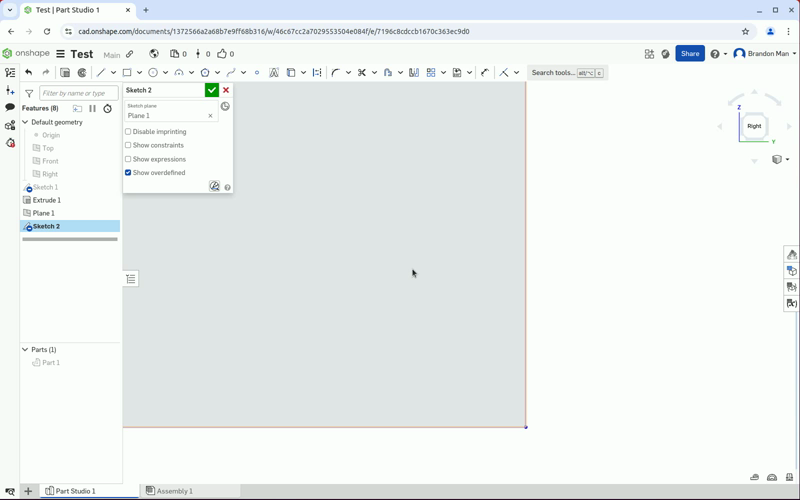
click(412, 268)
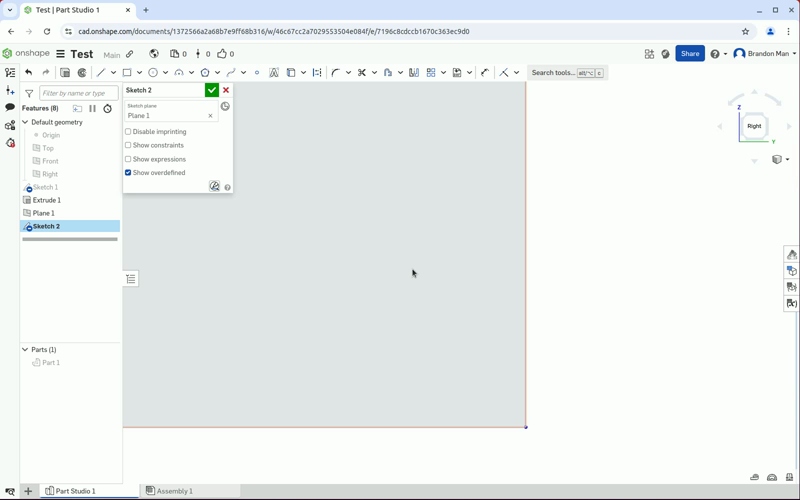
scroll(-6)
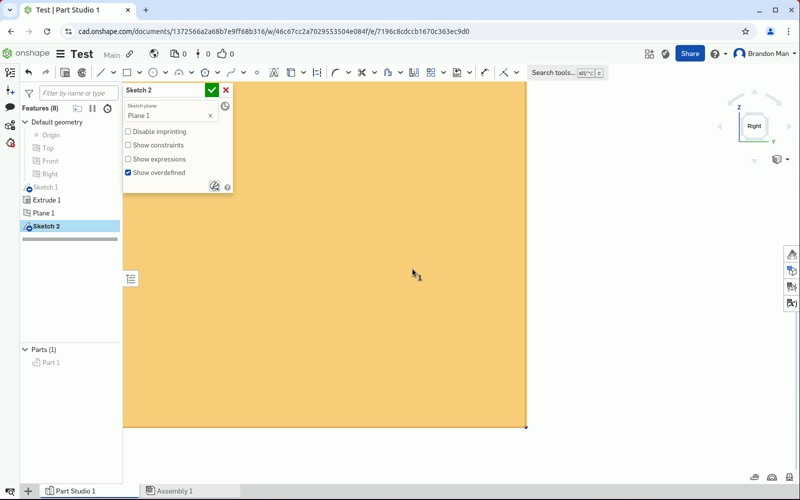
scroll(-6)
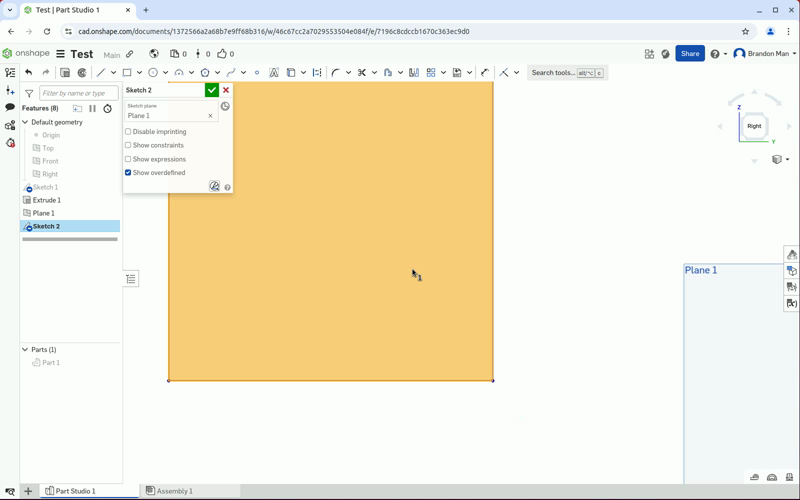
scroll(-6)
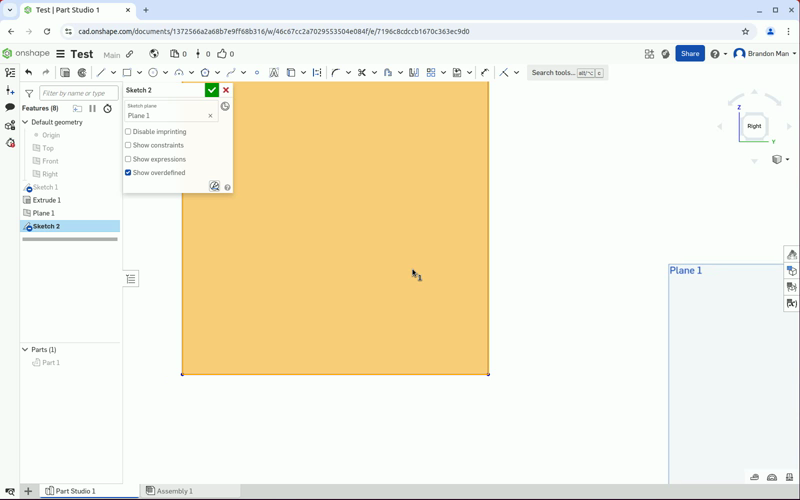
scroll(-6)
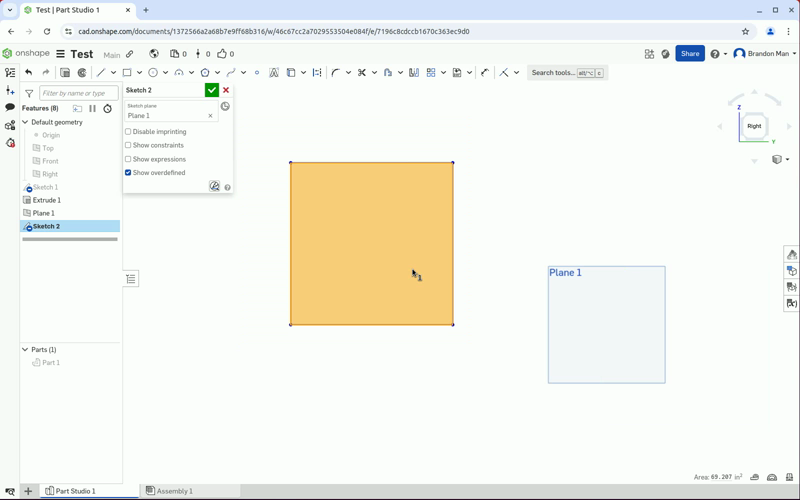
scroll(-6)
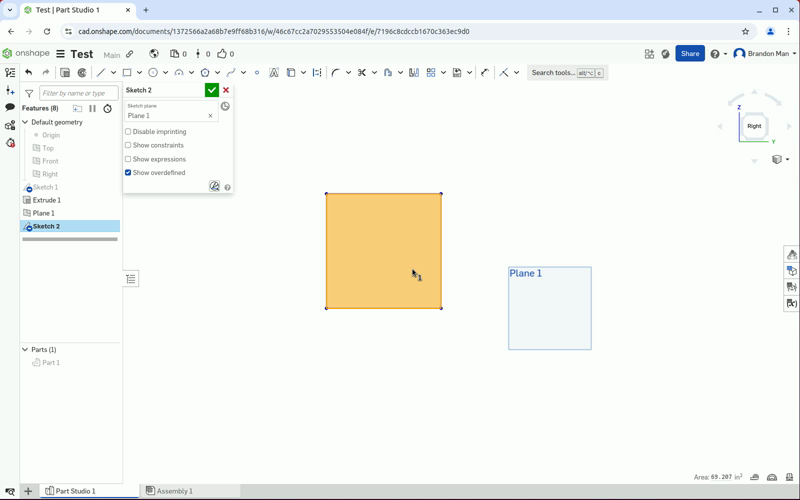
scroll(-6)
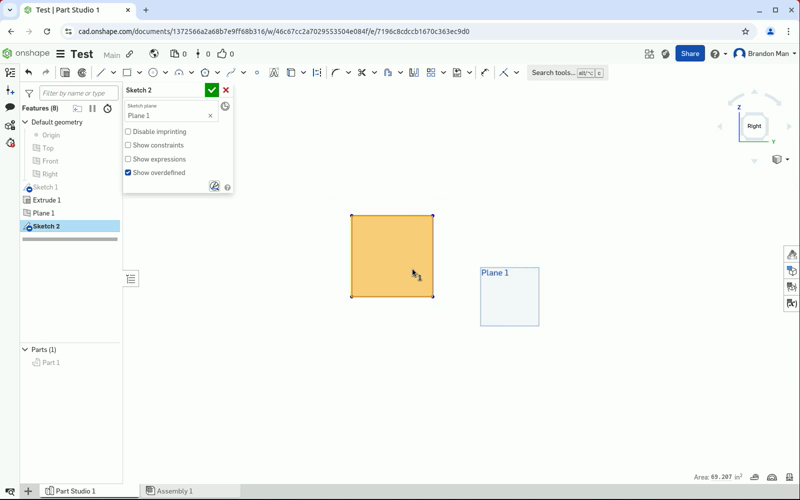
scroll(-6)
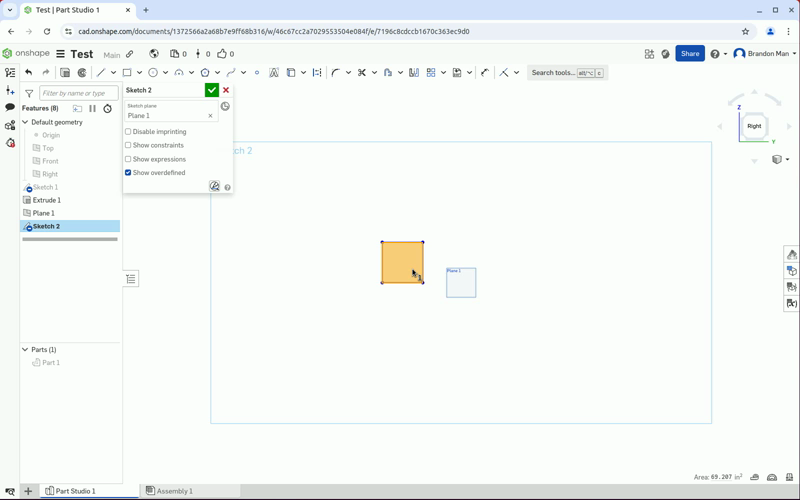
mouse_move(73, 352)
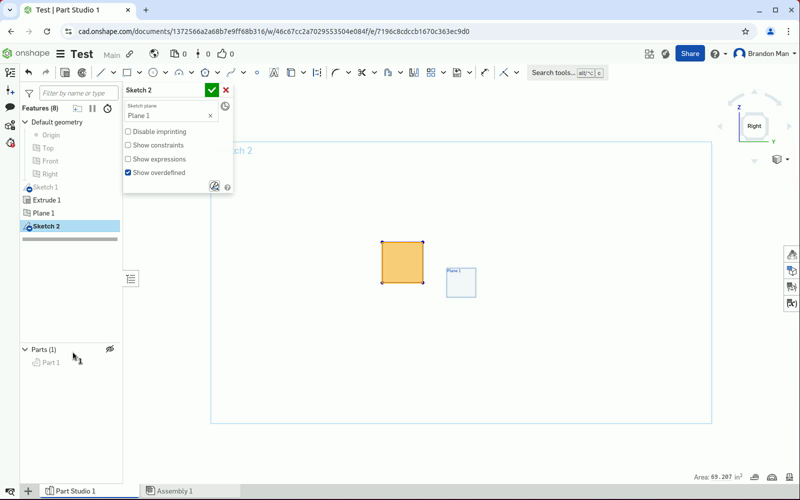
key(shift+y)
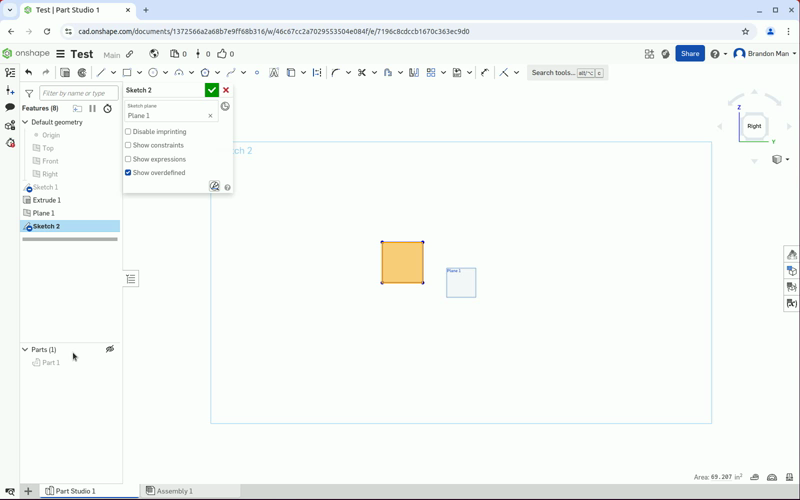
key(shift+e)
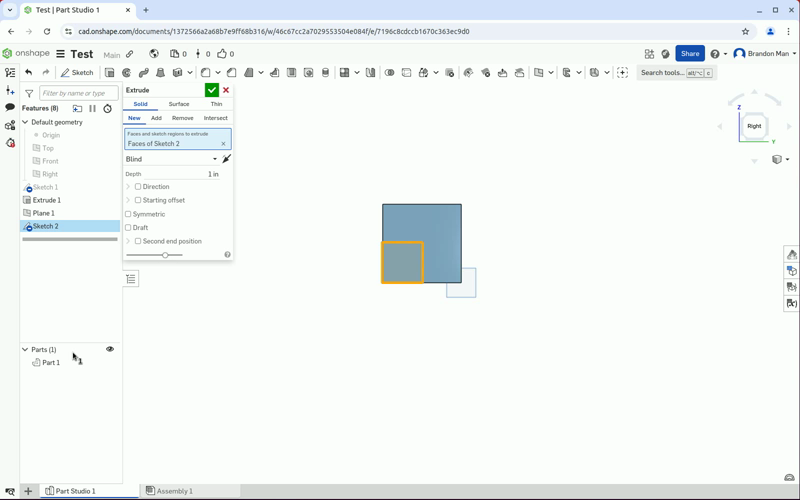
mouse_move(143, 106)
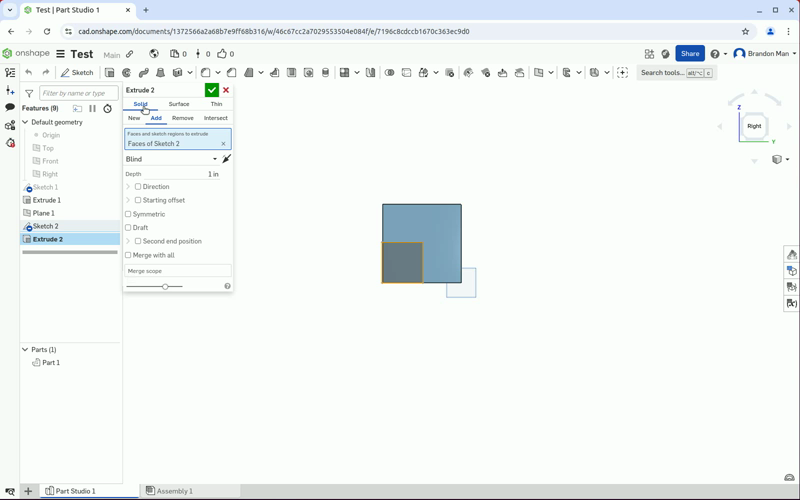
click(143, 106)
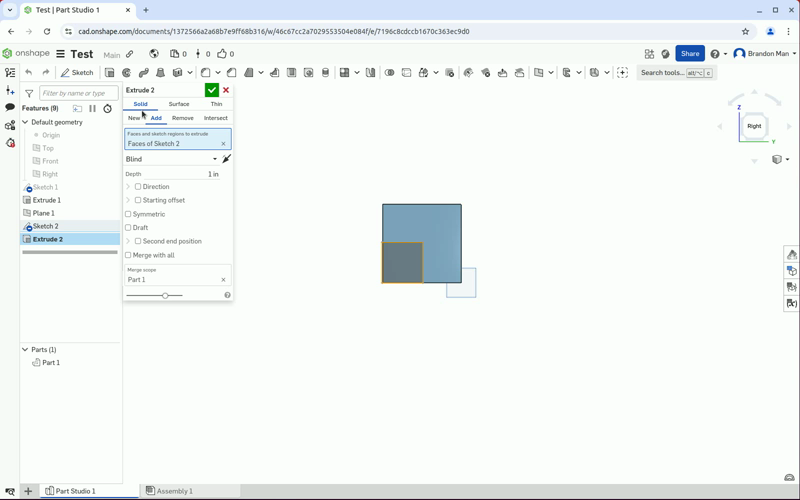
mouse_move(137, 120)
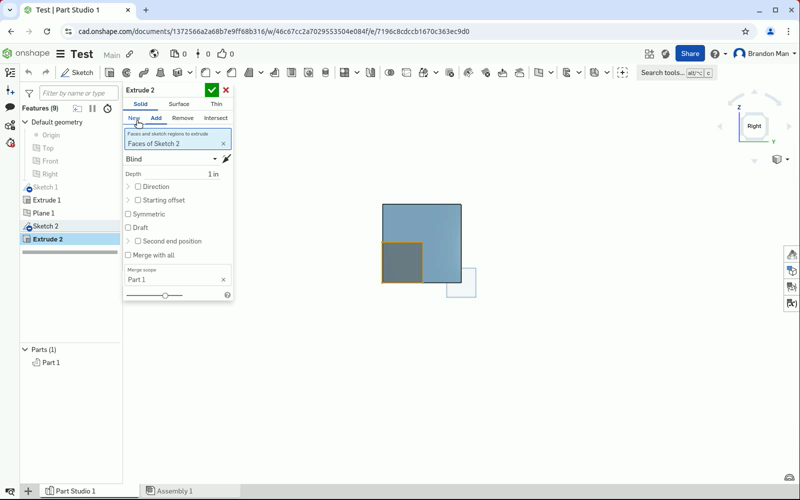
click(137, 120)
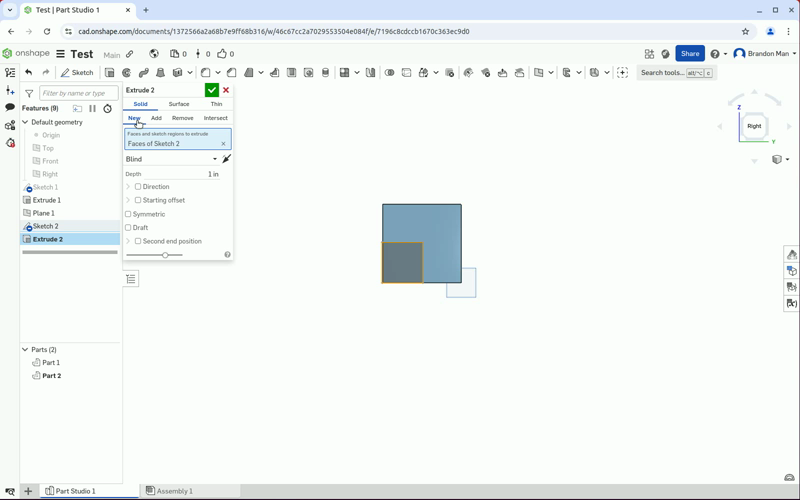
key(tab, 4)
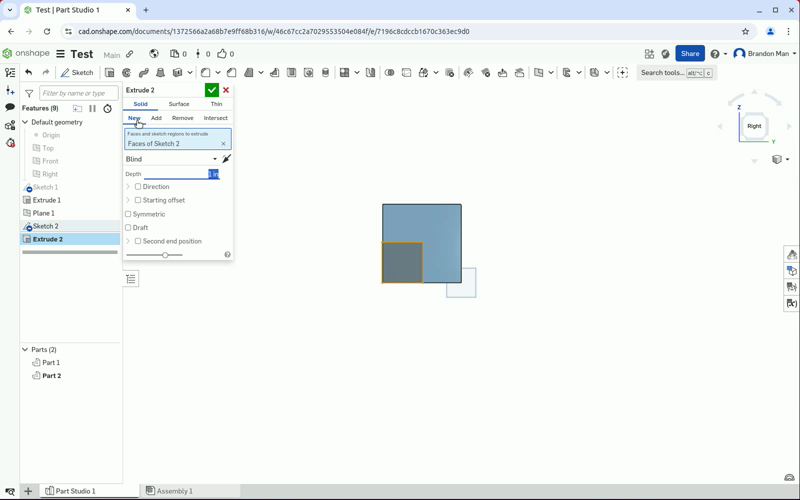
text(8.184)
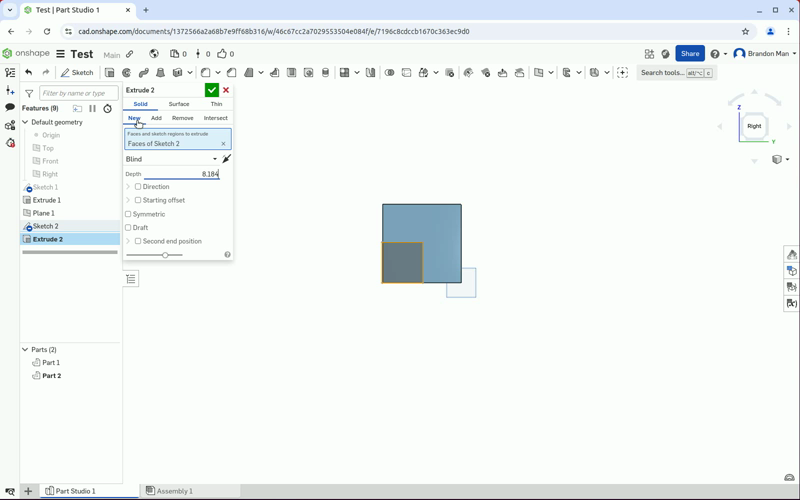
key(enter)
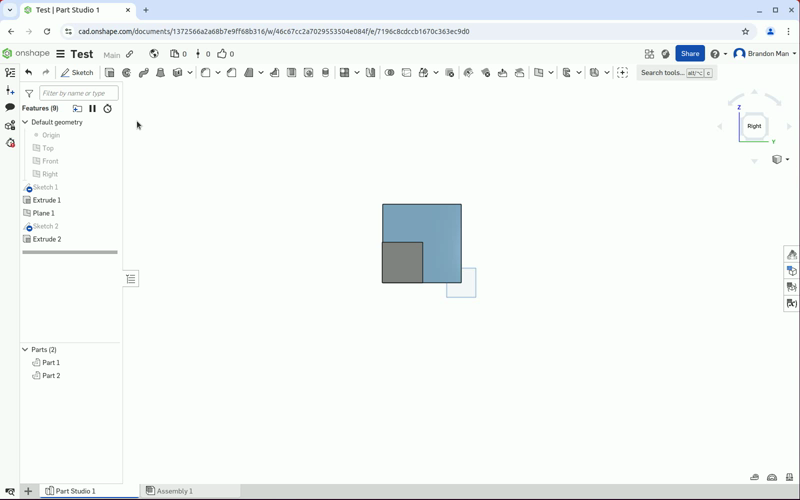
key(shift+h)
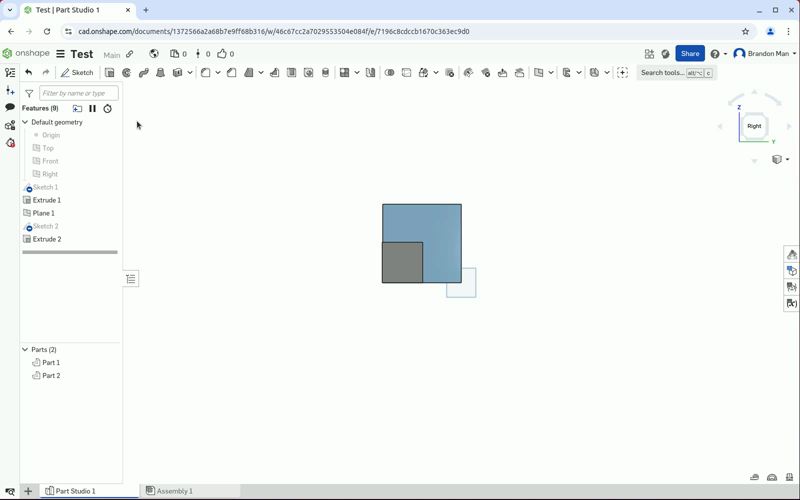
key(shift+h)
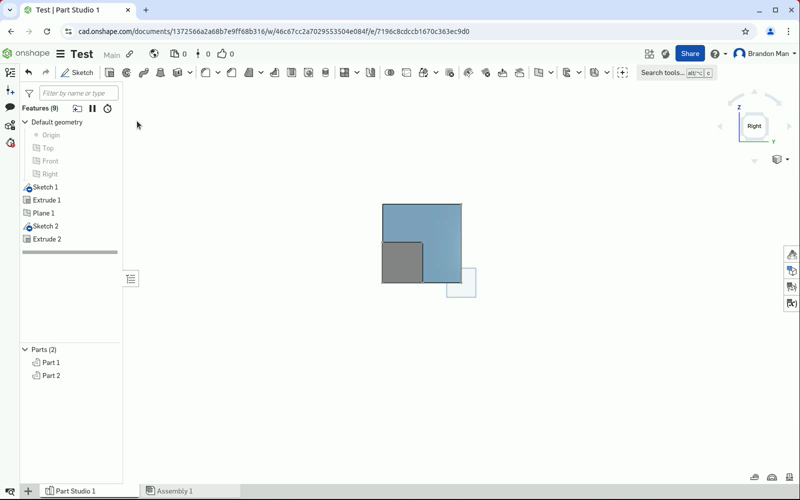
key(shift+7)
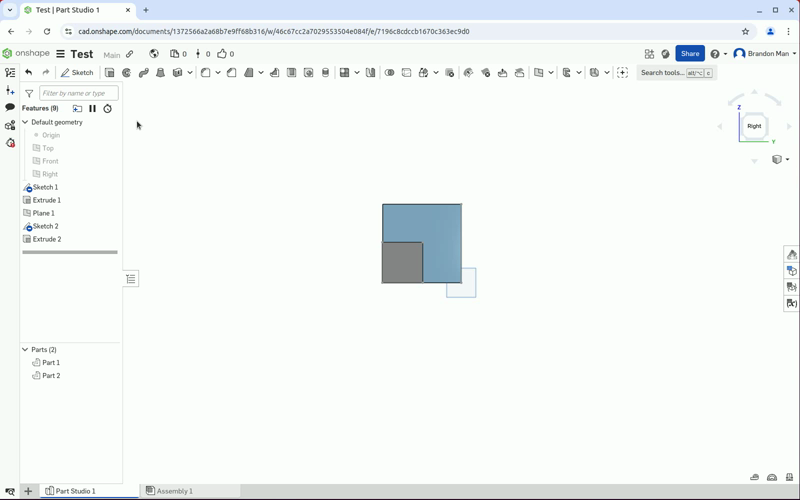
key(right, 2)
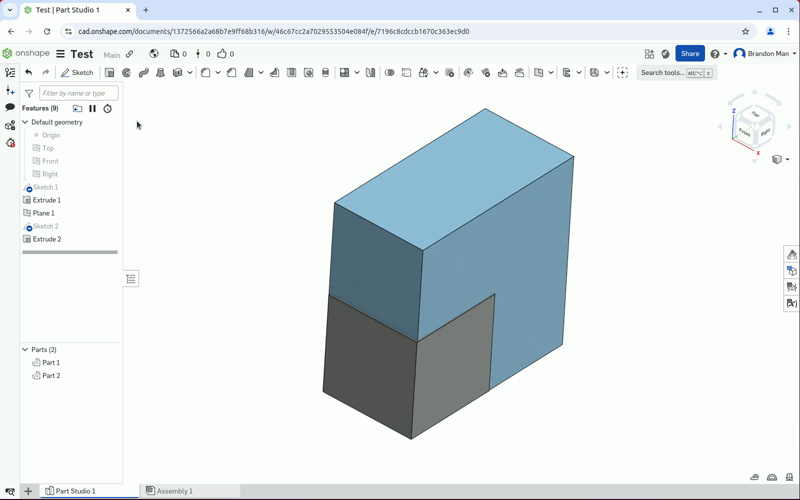
key(down, 2)
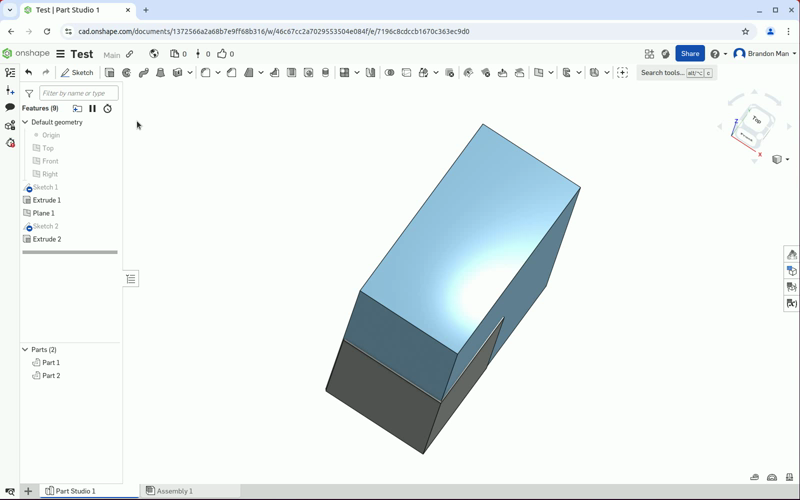
key(up, 2)
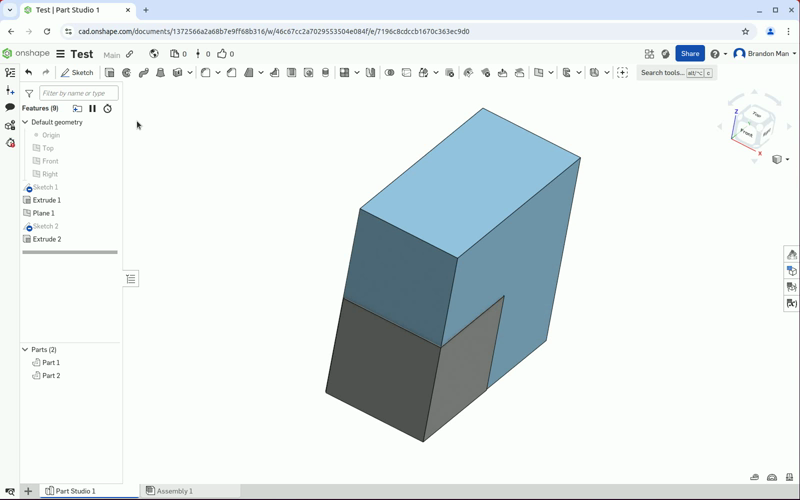
key(left, 2)
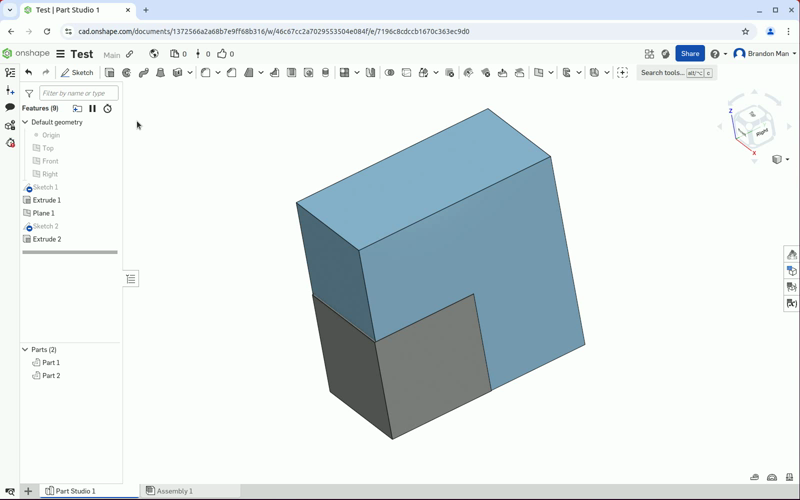
mouse_move(73, 189)
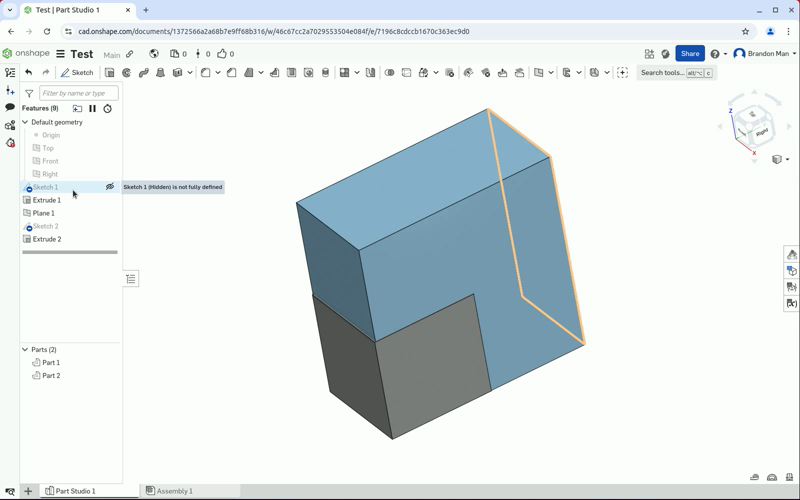
click(73, 189)